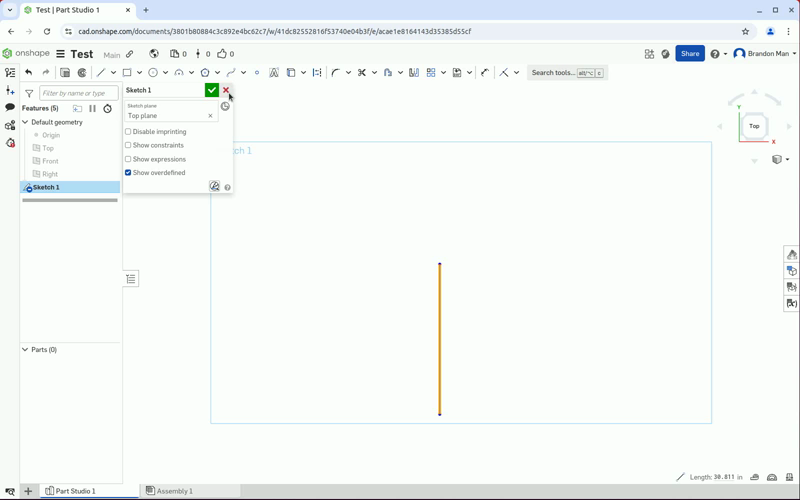
key(shift+h)
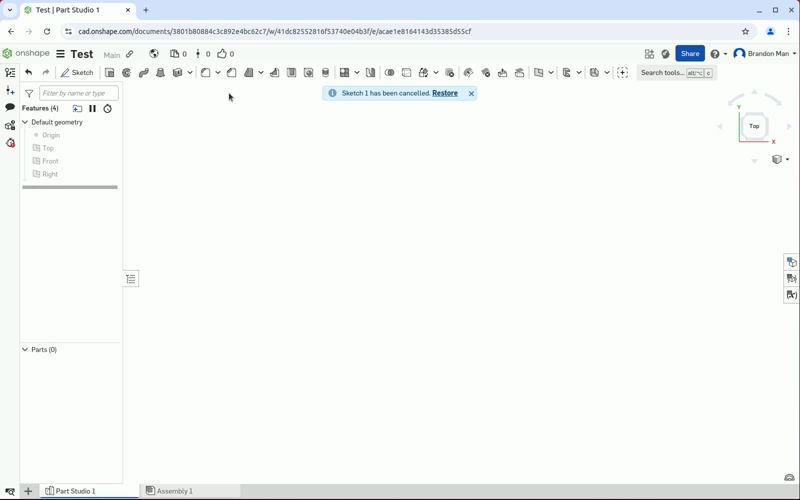
mouse_move(73, 352)
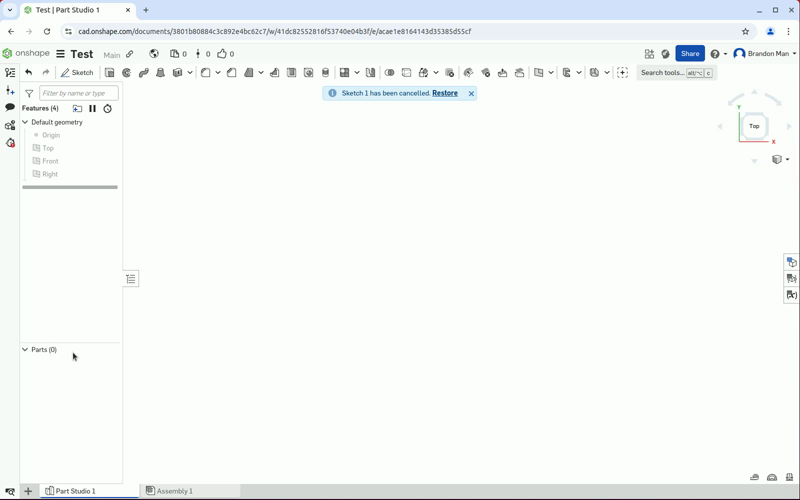
key(y)
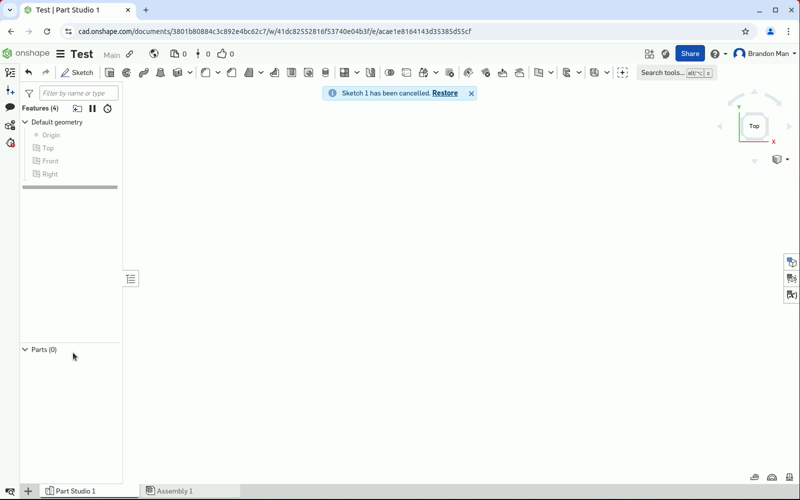
key(shift+p)
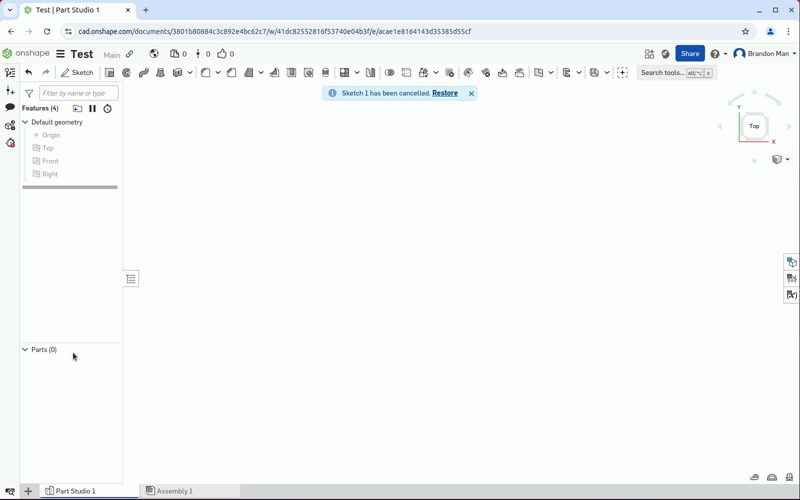
key(space)
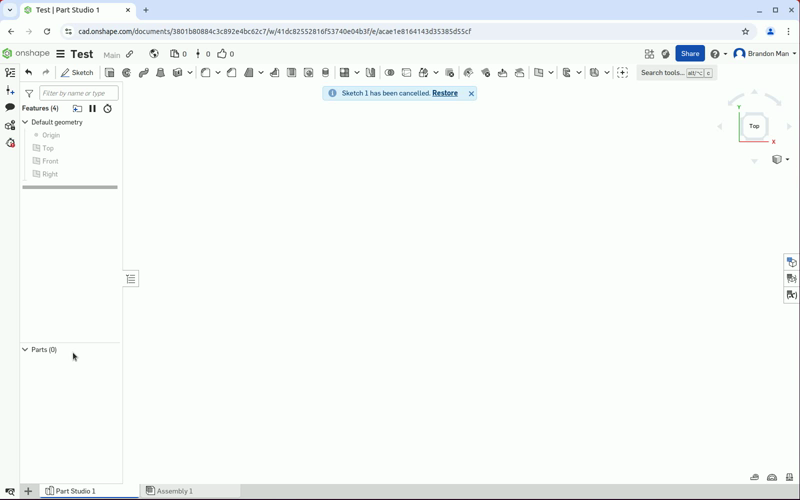
key_down(shift)
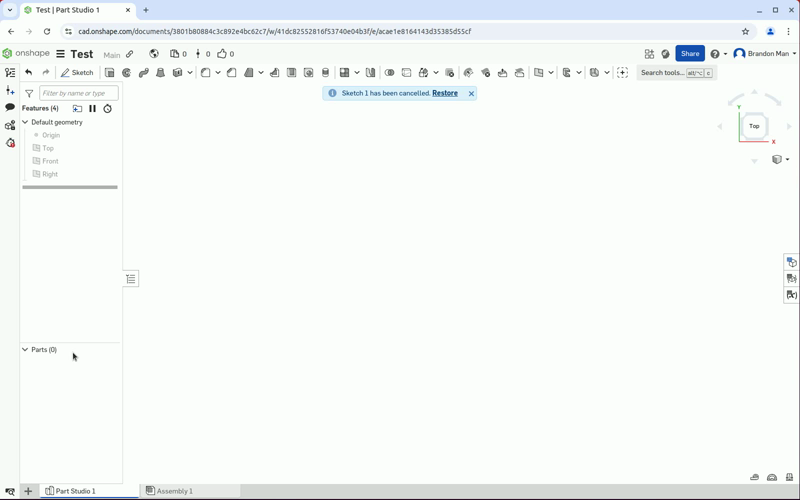
key(up)
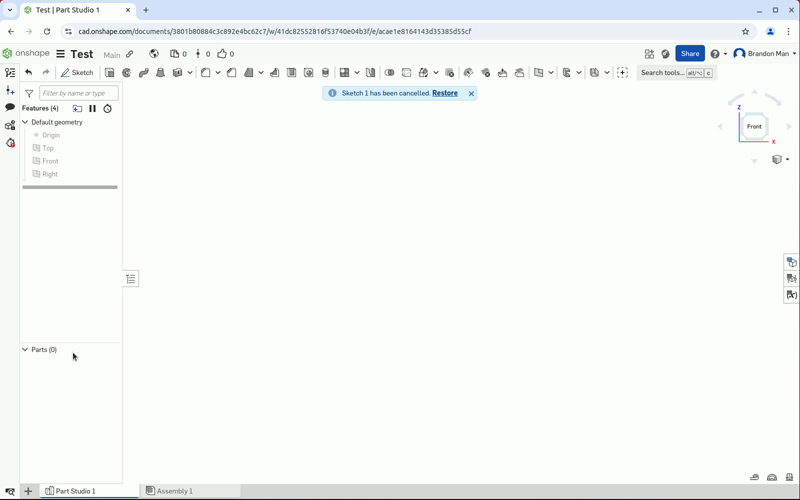
key_up(shift)
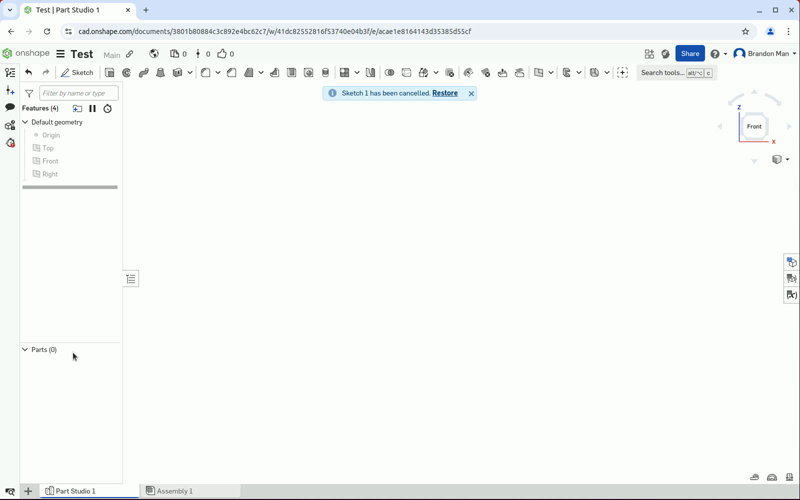
key(space)
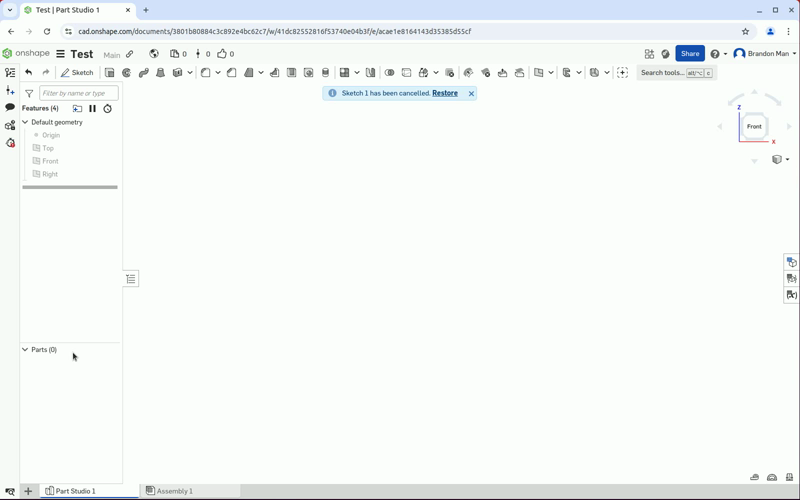
key_down(shift)
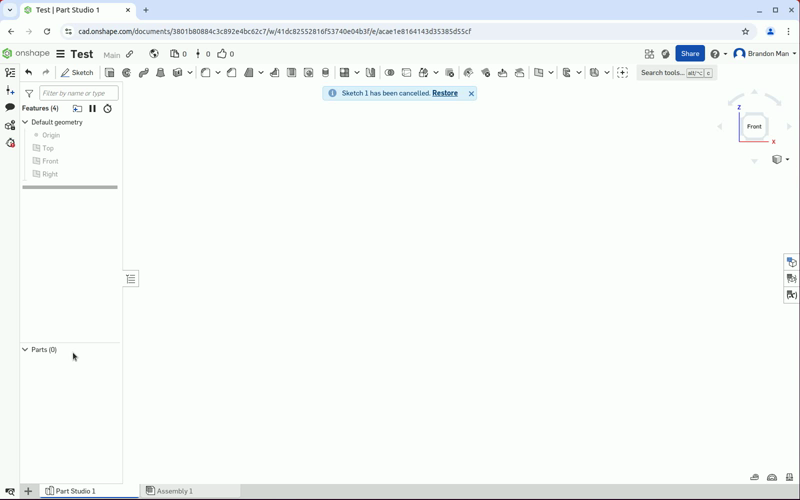
key(left)
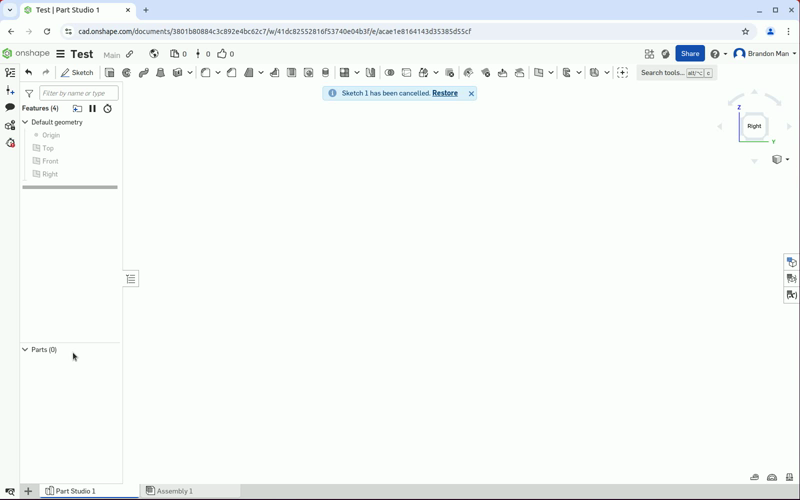
key_up(shift)
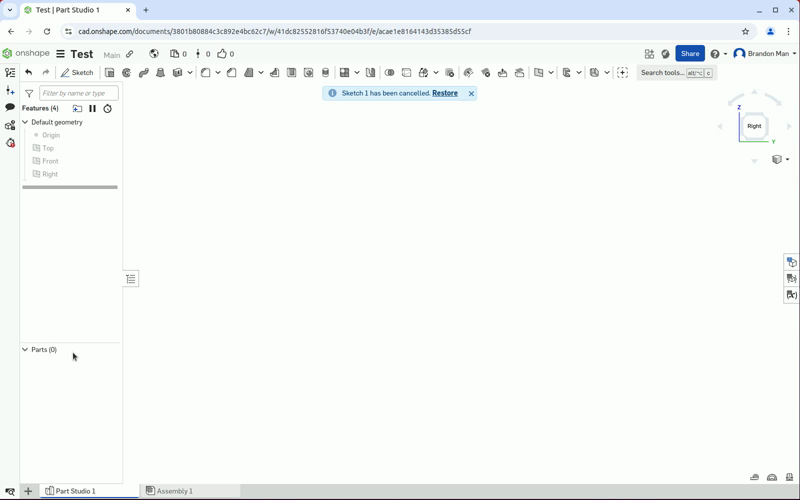
mouse_move(73, 352)
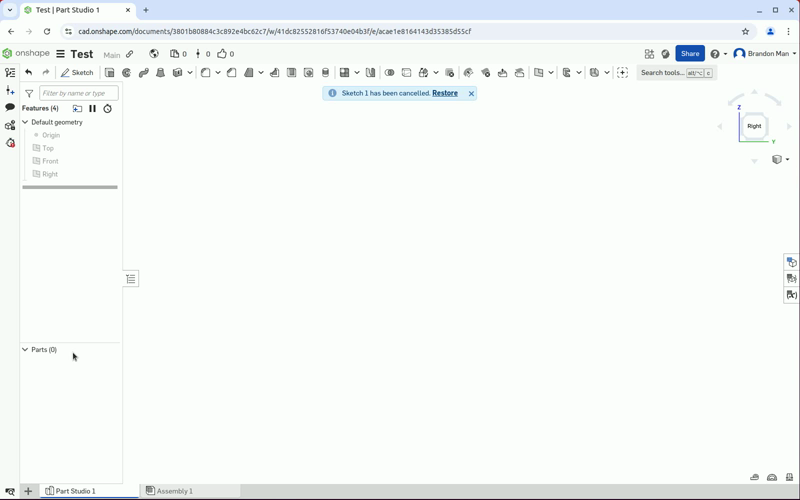
key(shift+y)
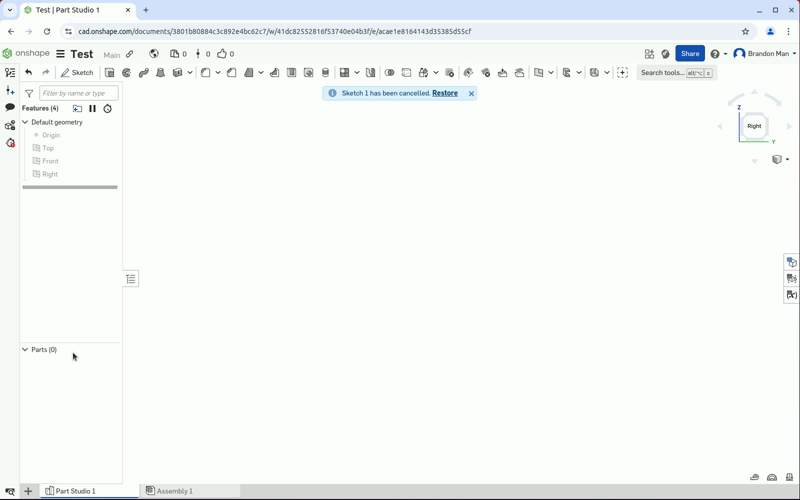
key(shift+s)
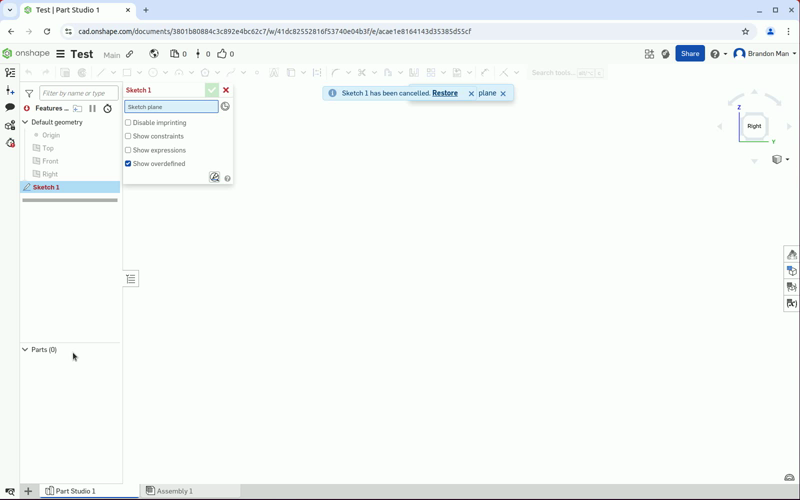
mouse_move(73, 176)
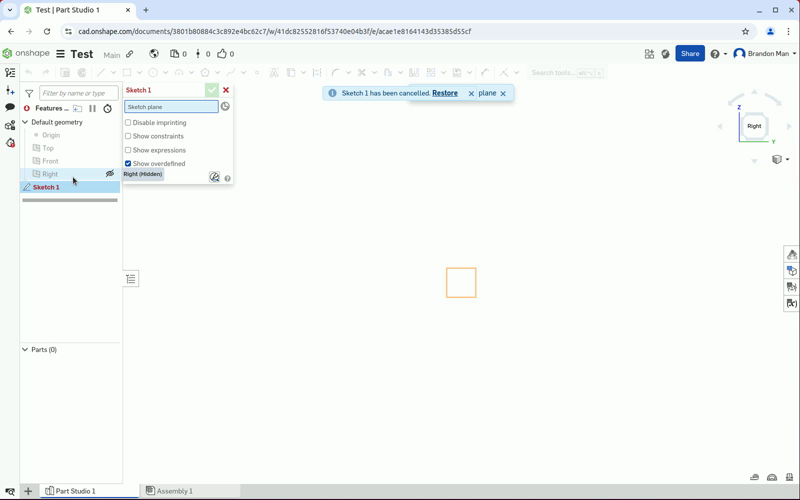
click(73, 176)
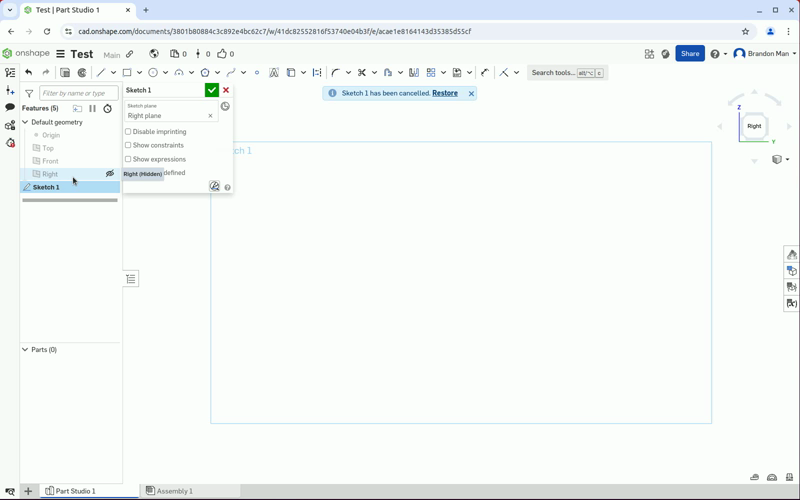
mouse_move(73, 352)
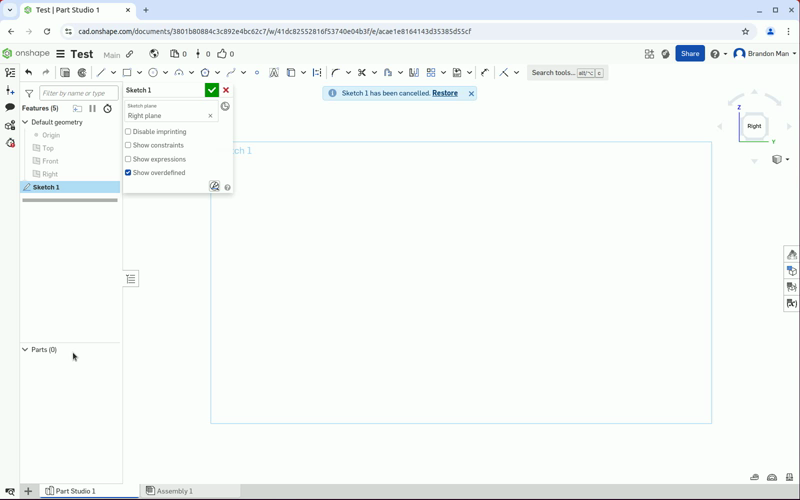
key(y)
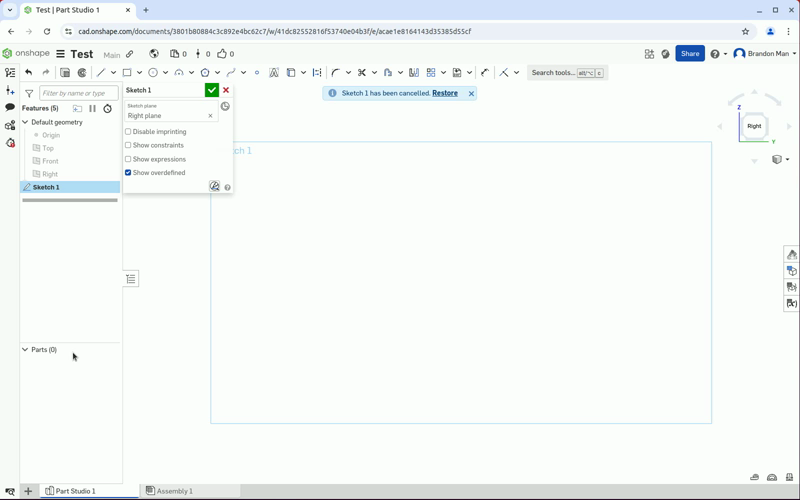
key(l)
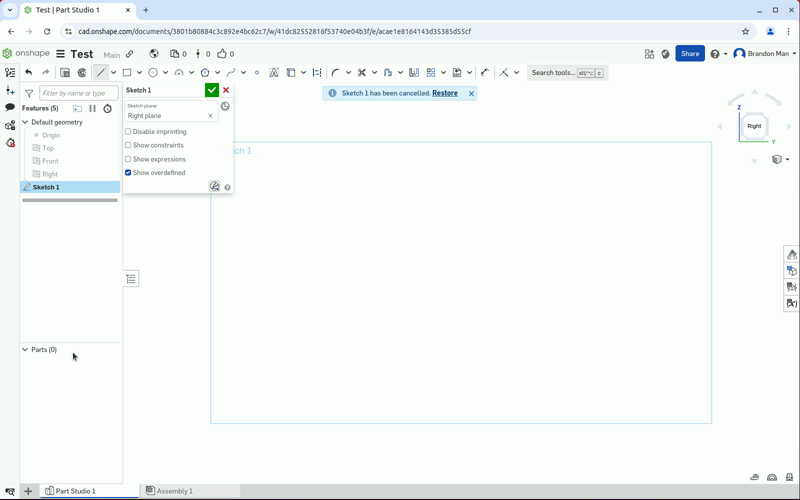
key_down(shift)
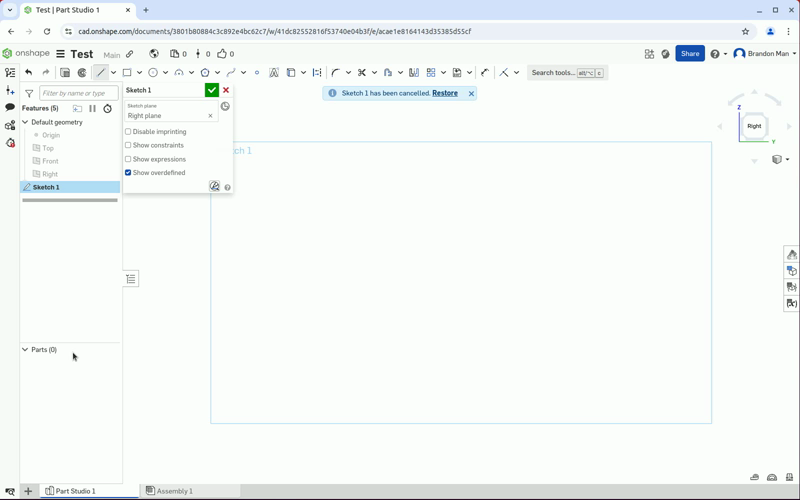
mouse_move(460, 282)
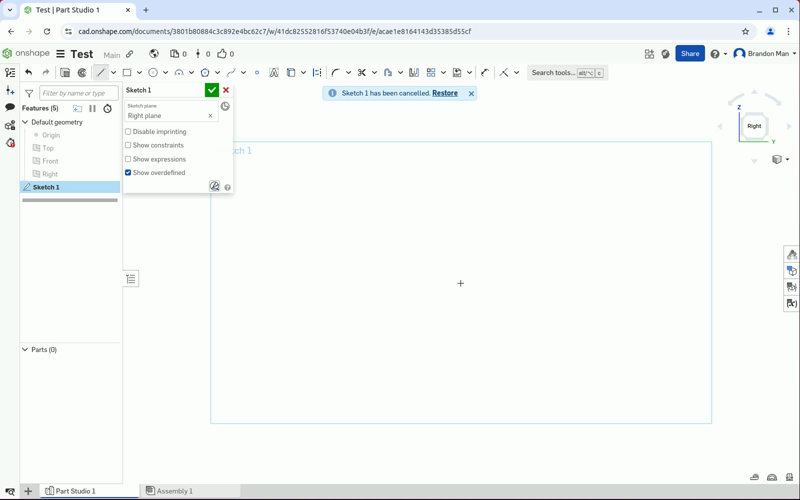
click(460, 282)
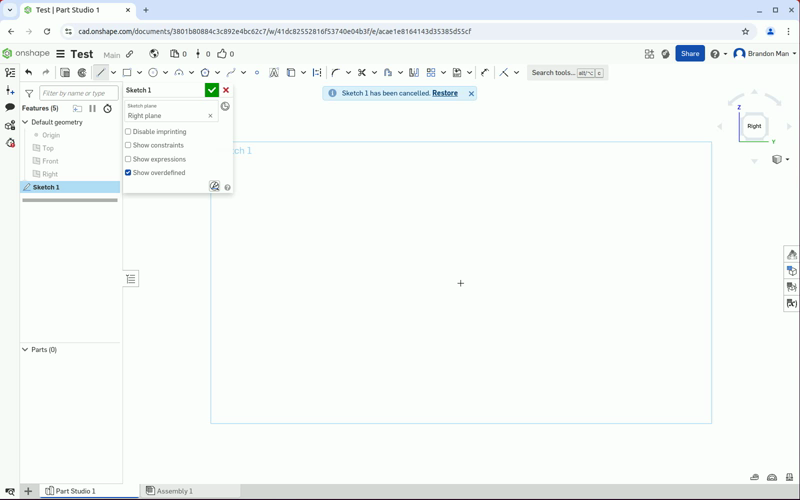
key_up(shift)
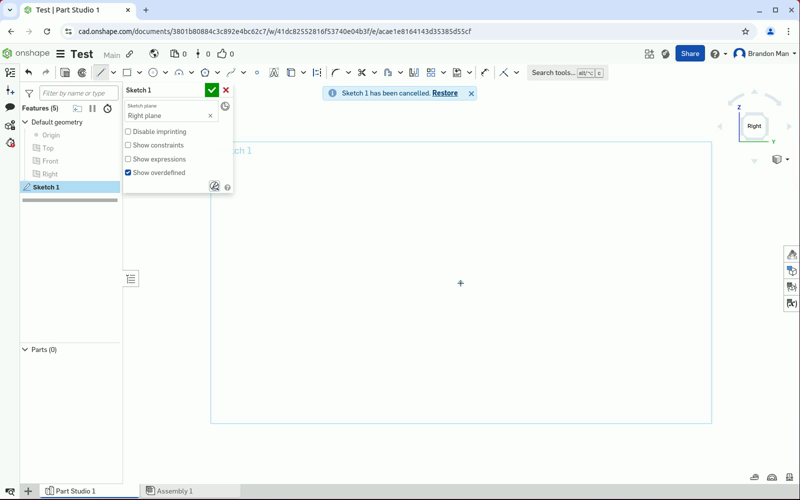
key_down(shift)
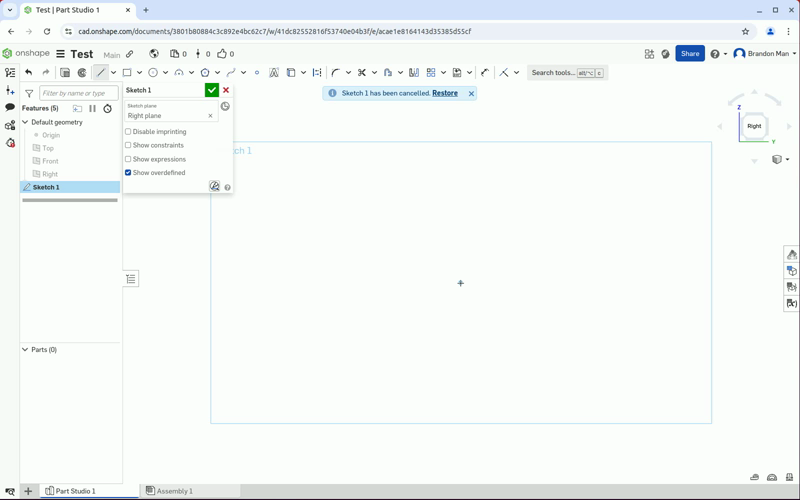
mouse_move(535, 282)
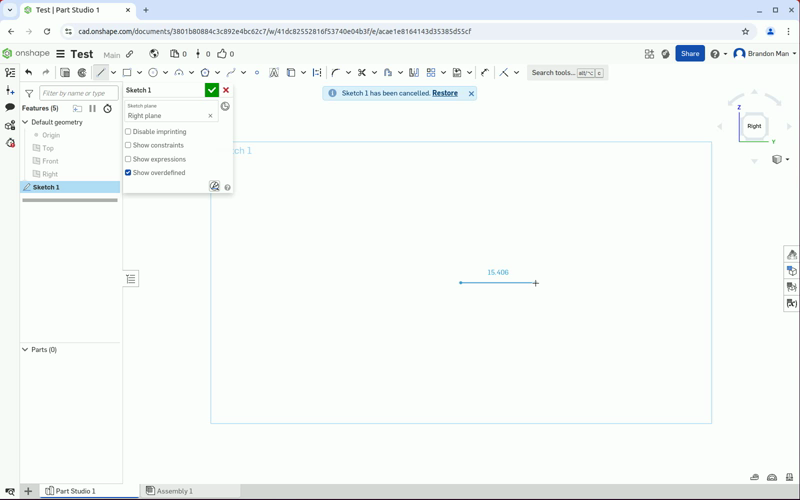
click(535, 282)
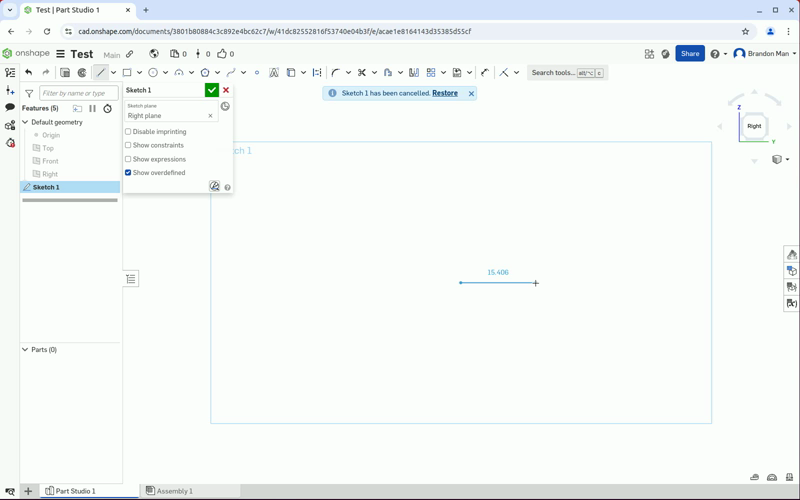
key_up(shift)
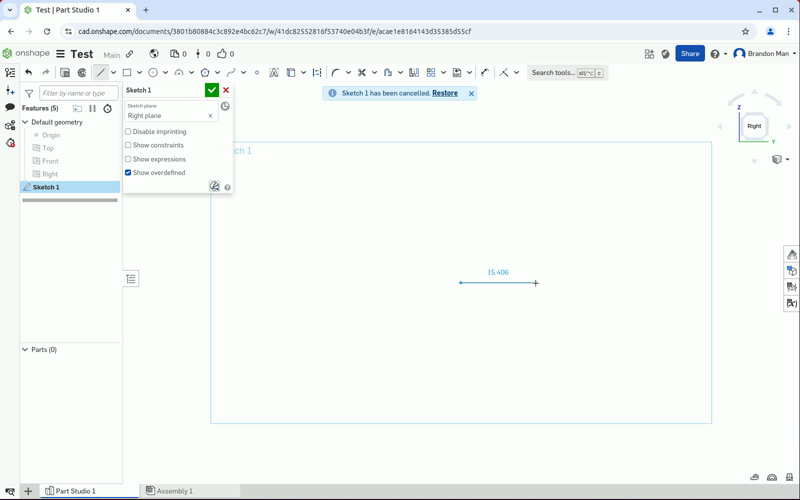
key_down(shift)
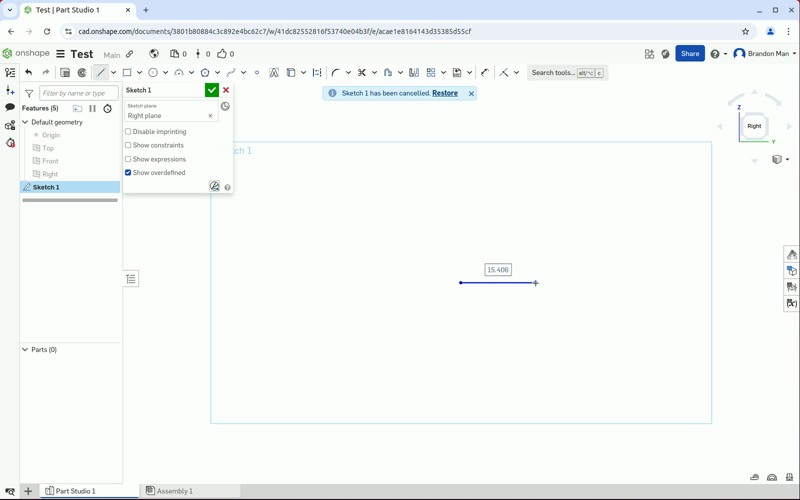
mouse_move(535, 189)
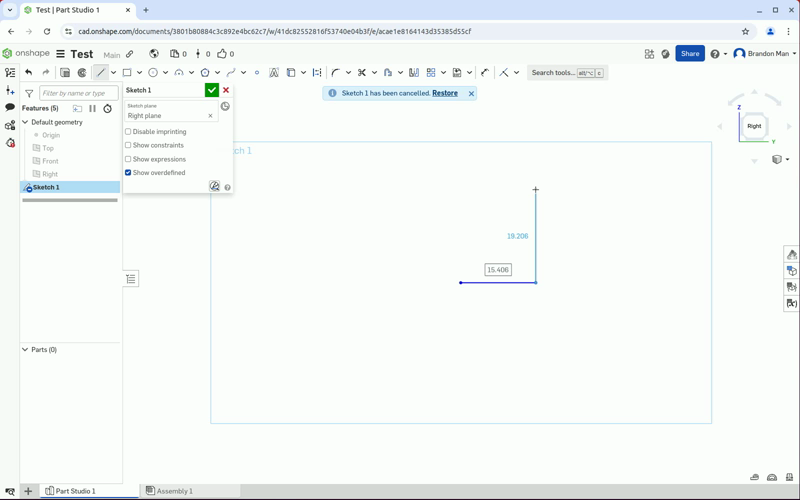
click(535, 189)
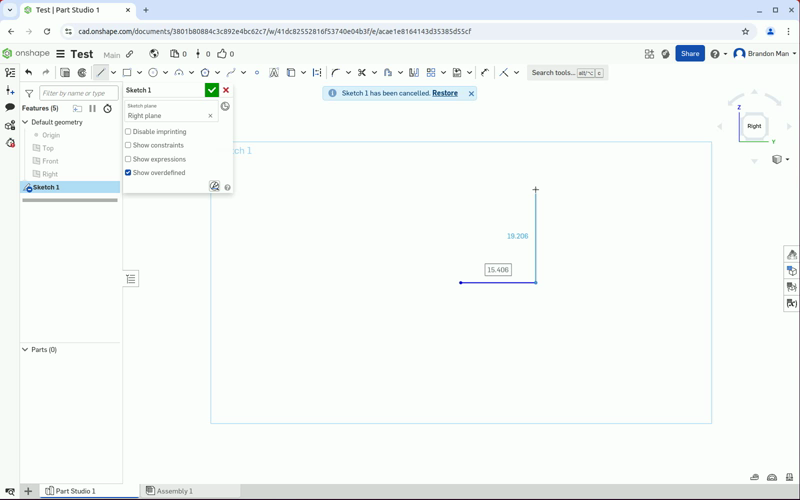
key_up(shift)
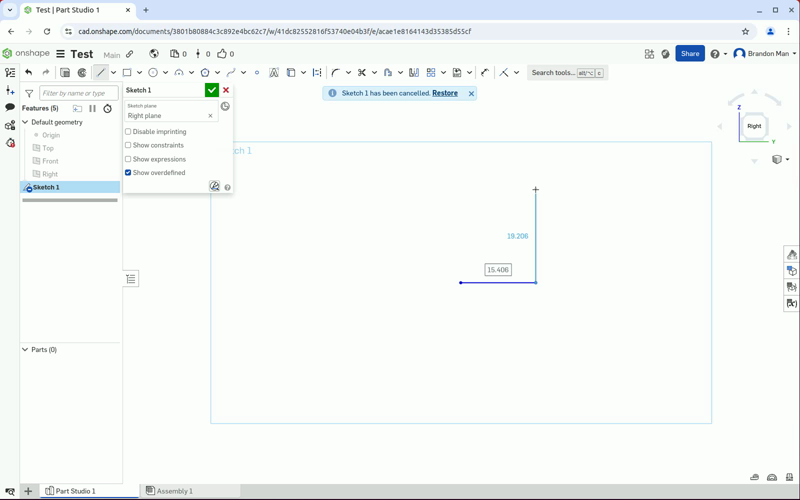
key_down(shift)
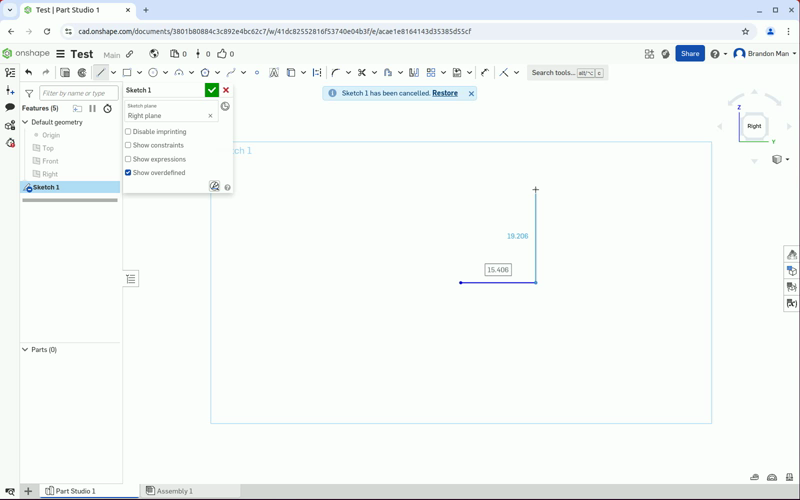
mouse_move(565, 189)
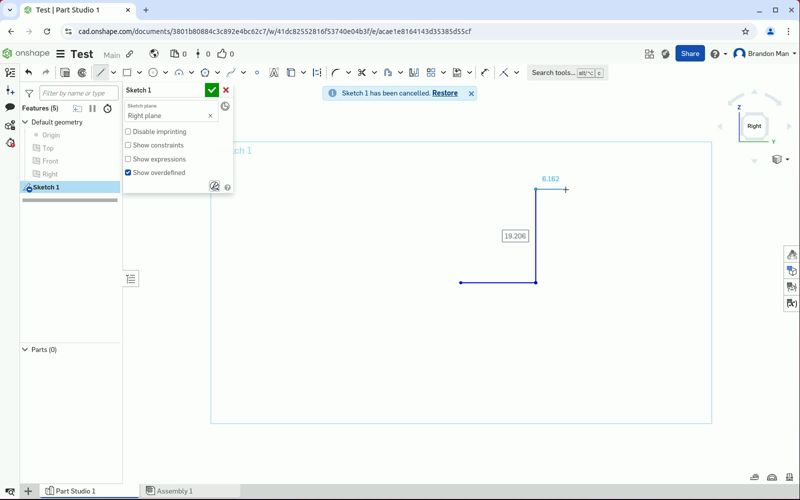
mouse_move(498, 189)
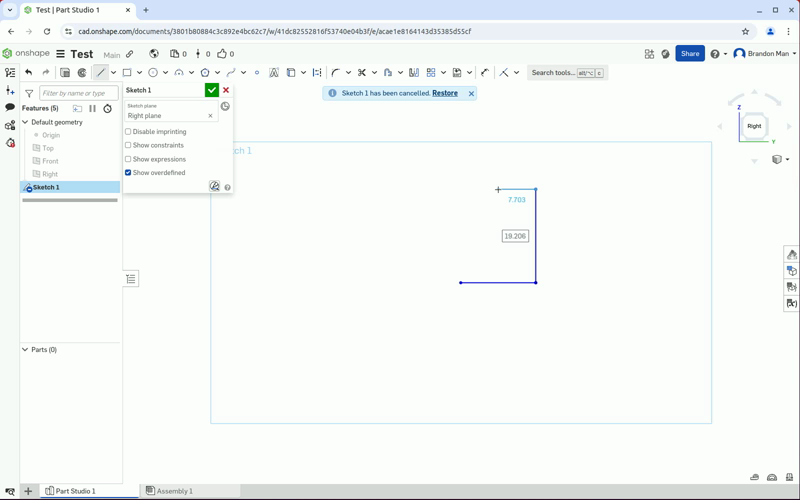
click(498, 189)
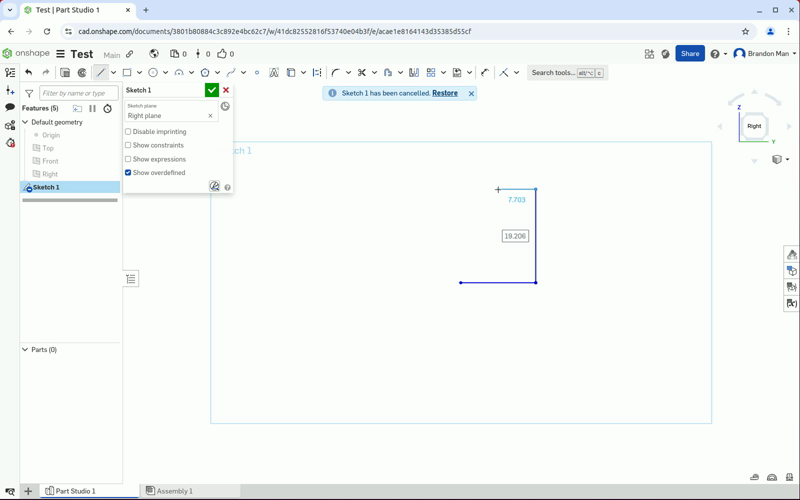
key_up(shift)
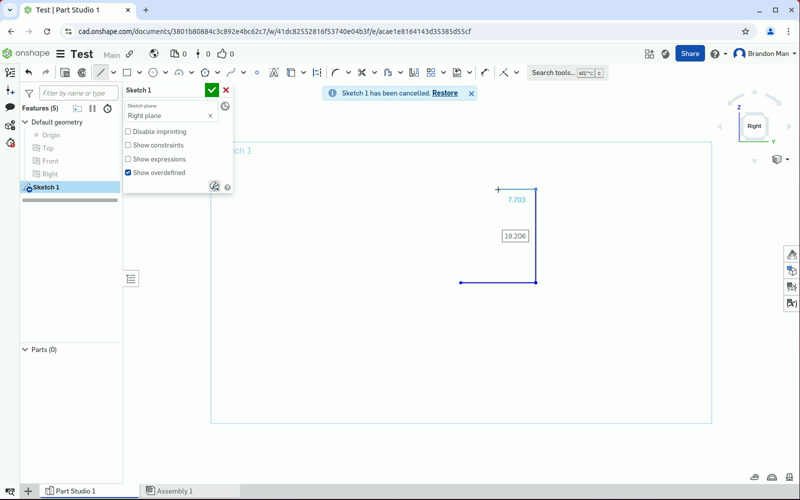
key_down(shift)
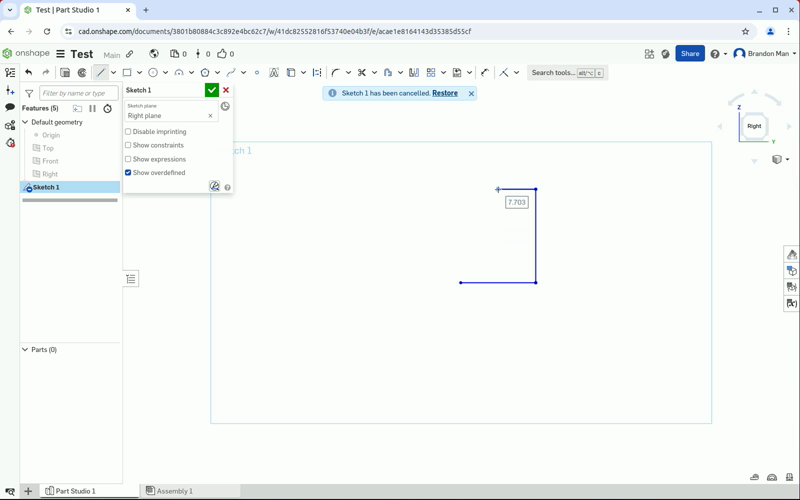
mouse_move(528, 189)
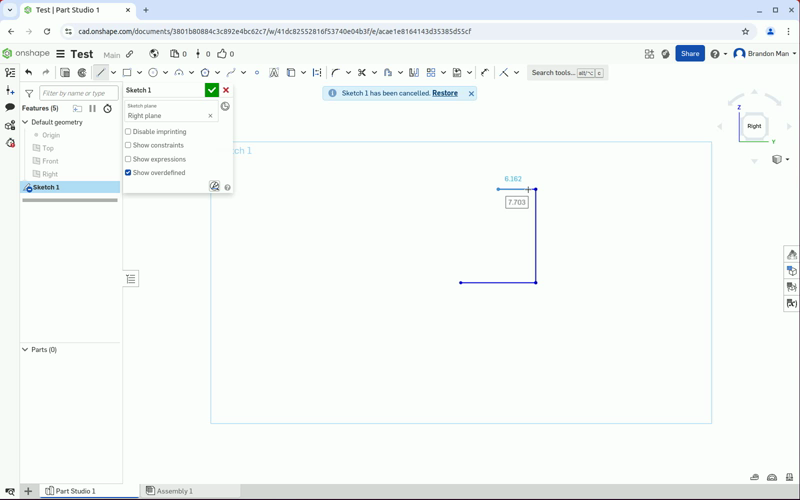
mouse_move(498, 245)
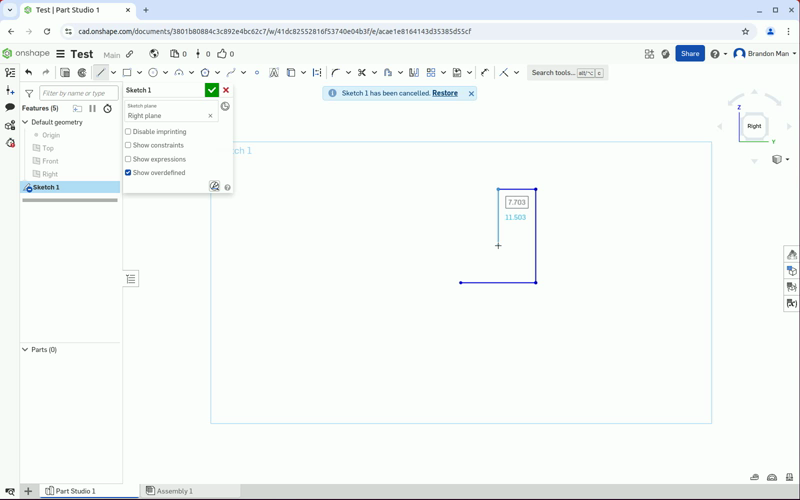
click(498, 245)
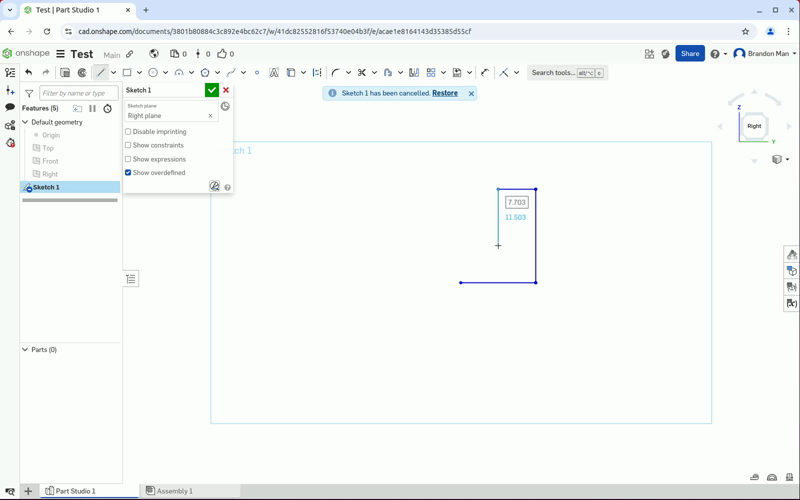
key_up(shift)
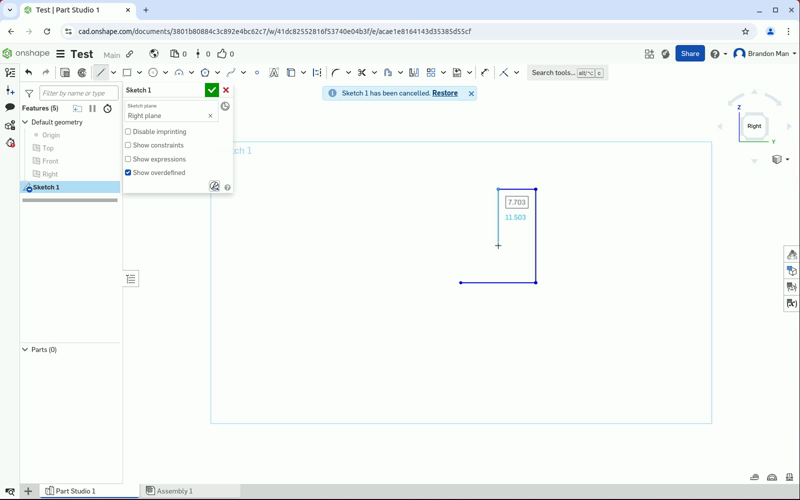
key_down(shift)
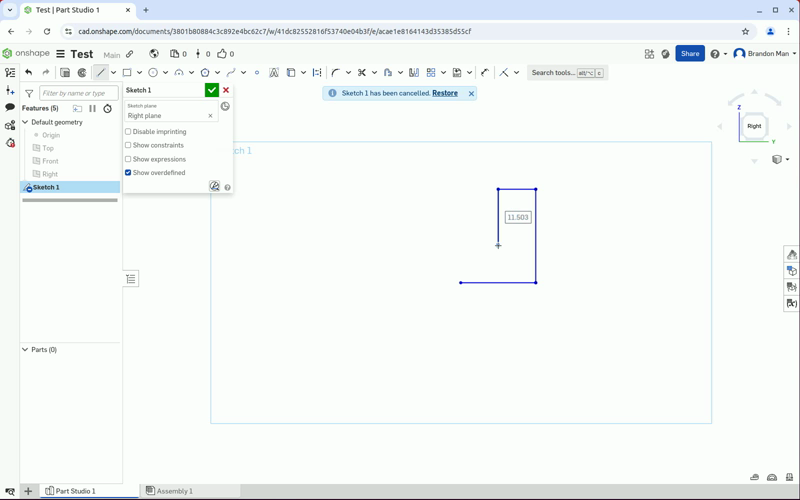
mouse_move(528, 245)
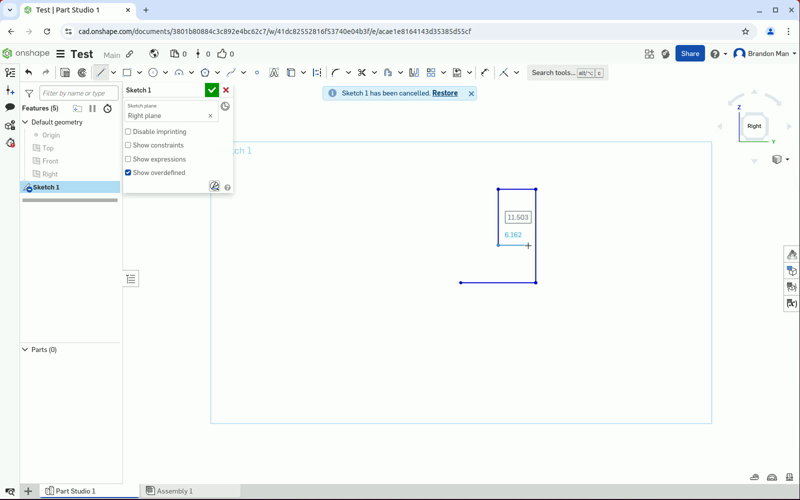
mouse_move(460, 245)
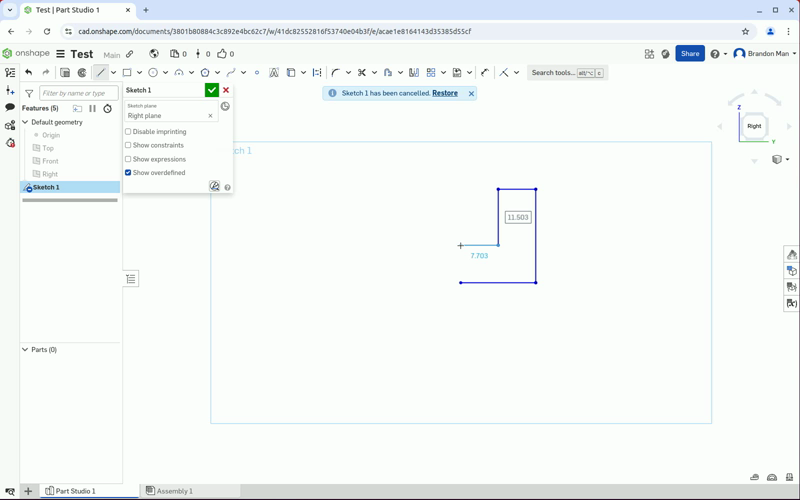
click(460, 245)
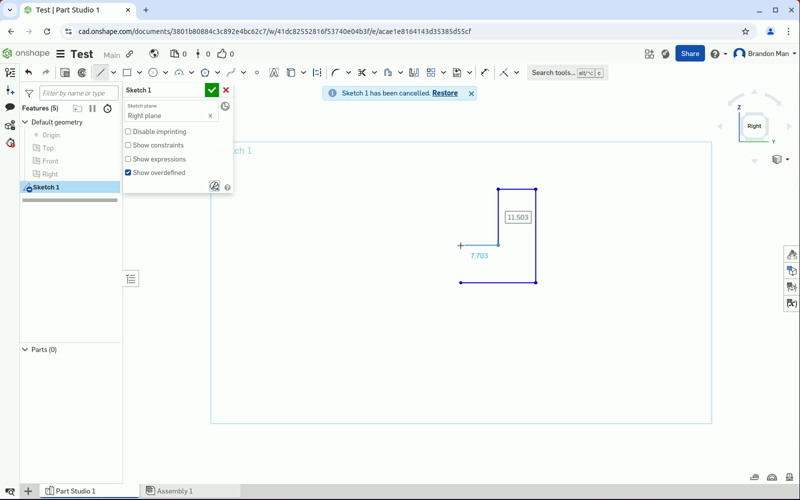
key_up(shift)
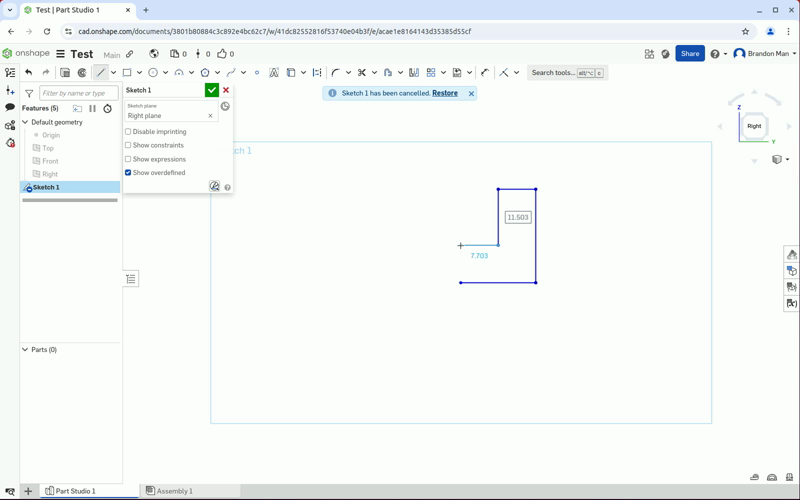
mouse_move(490, 245)
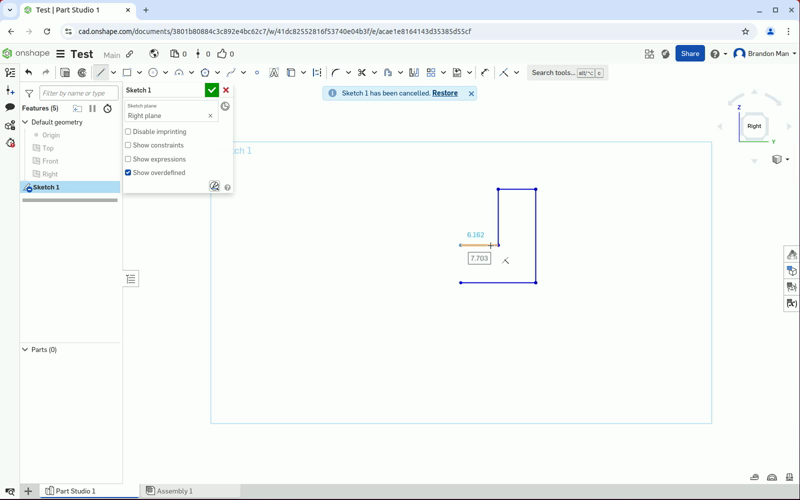
key_down(shift)
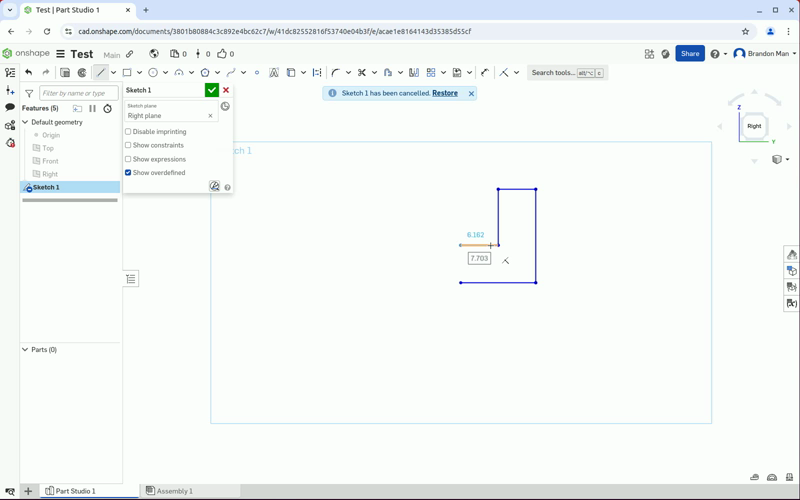
mouse_move(460, 282)
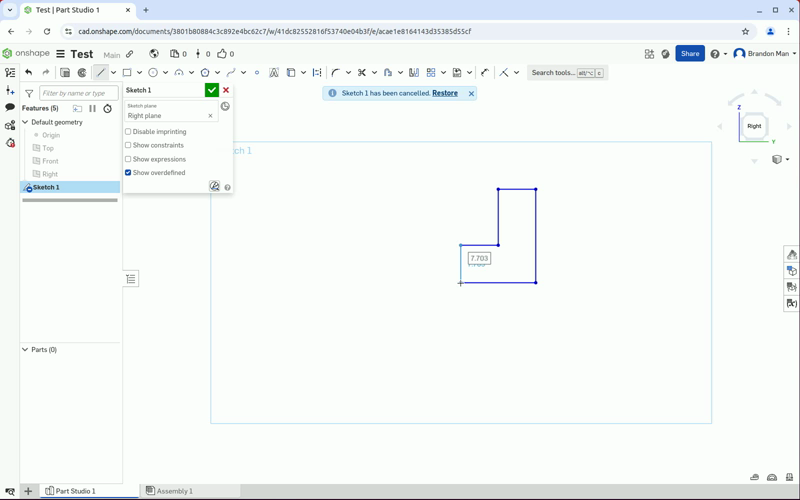
key_up(shift)
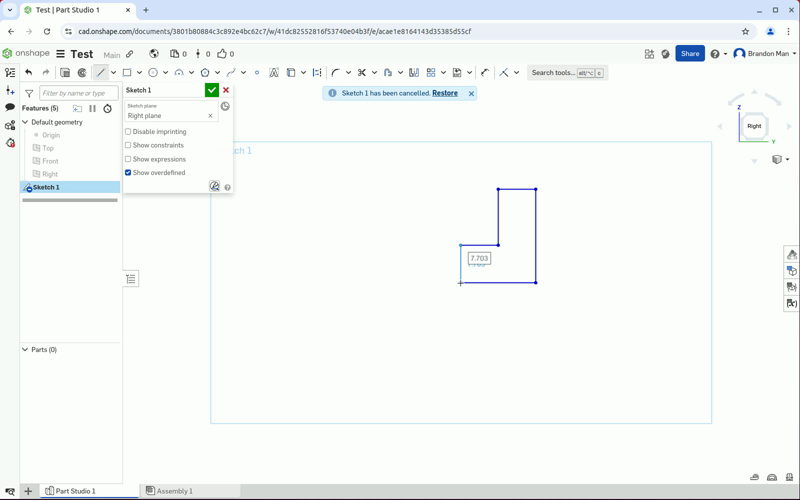
click(460, 282)
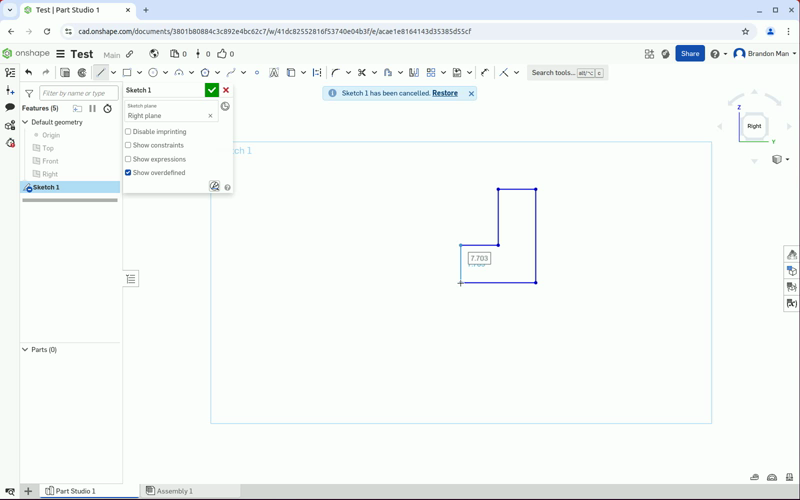
key(esc)
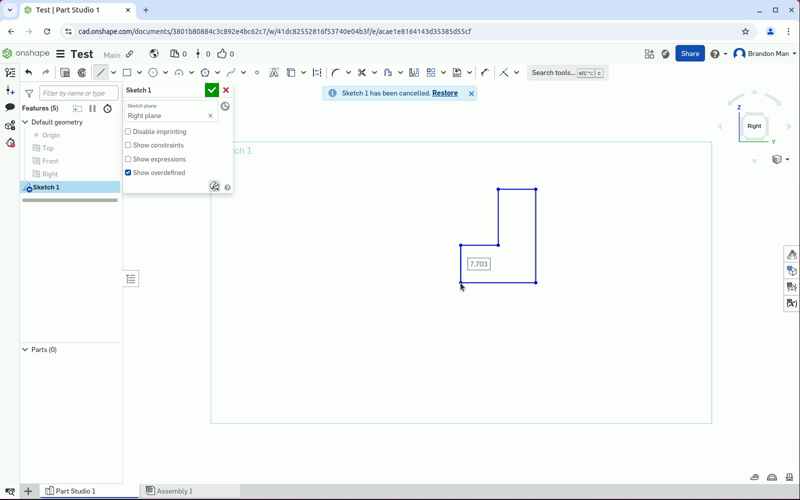
mouse_move(525, 226)
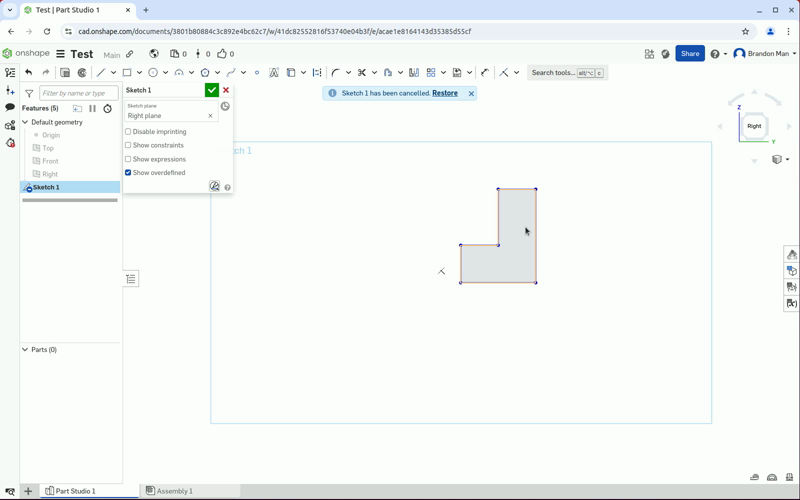
click(525, 226)
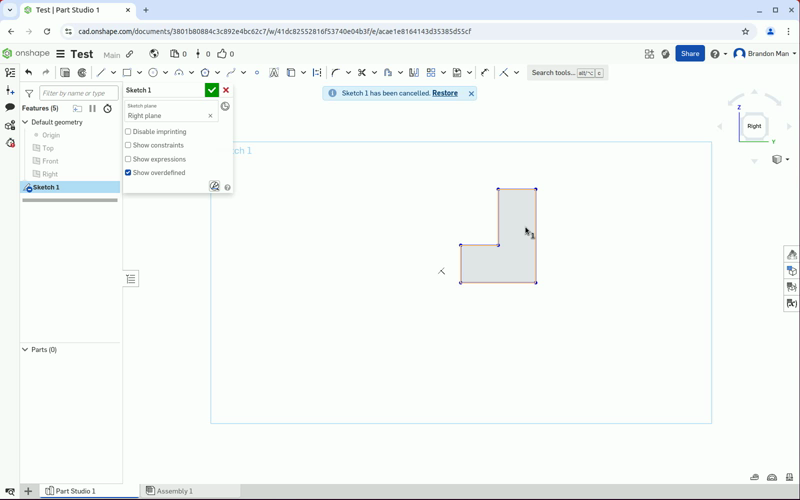
mouse_move(73, 352)
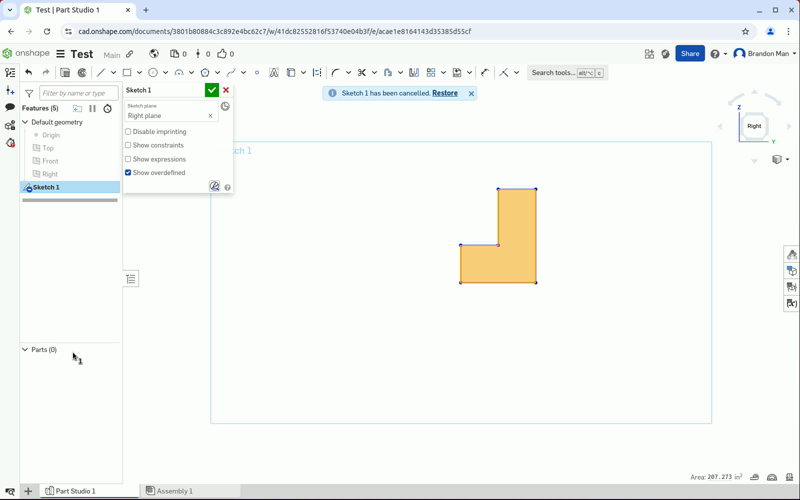
key(shift+y)
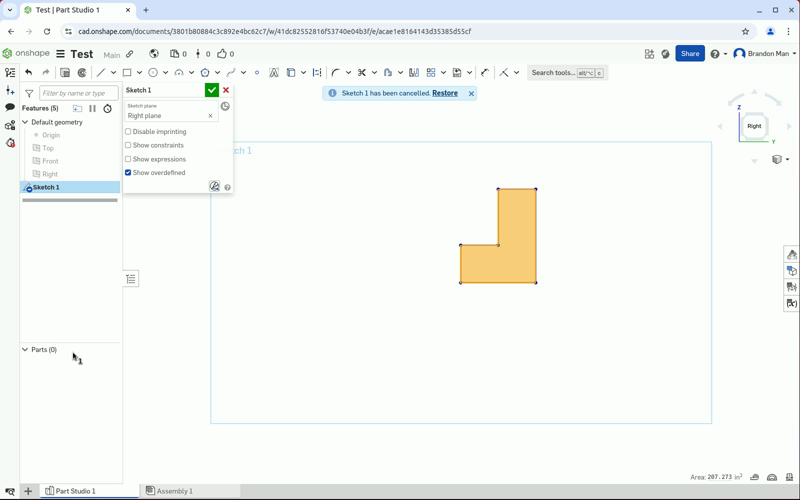
key(shift+e)
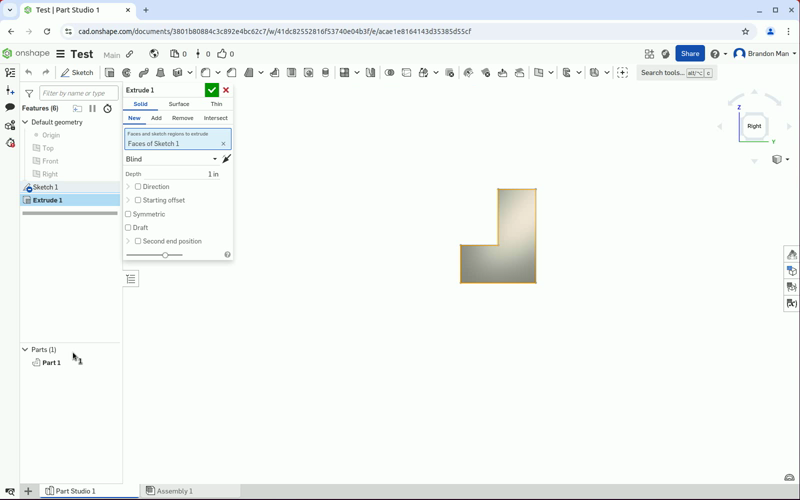
mouse_move(143, 106)
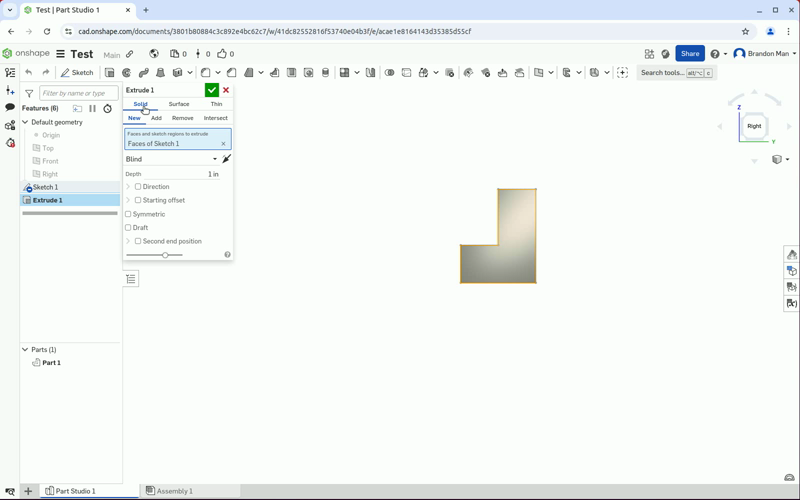
click(143, 106)
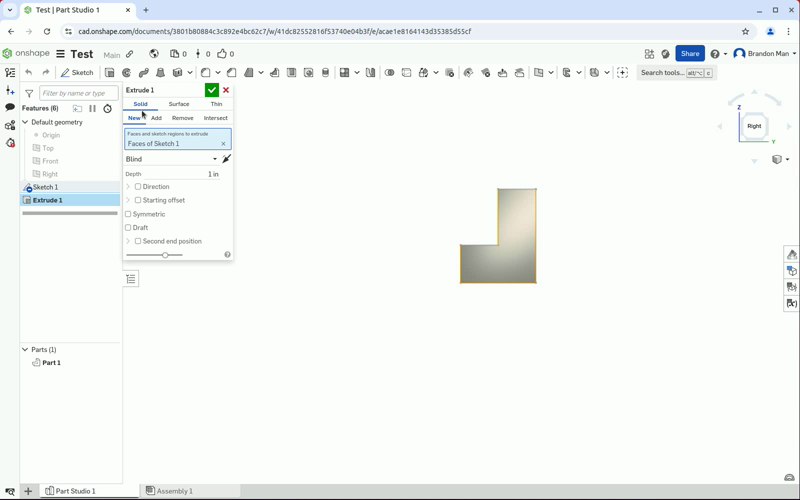
mouse_move(137, 120)
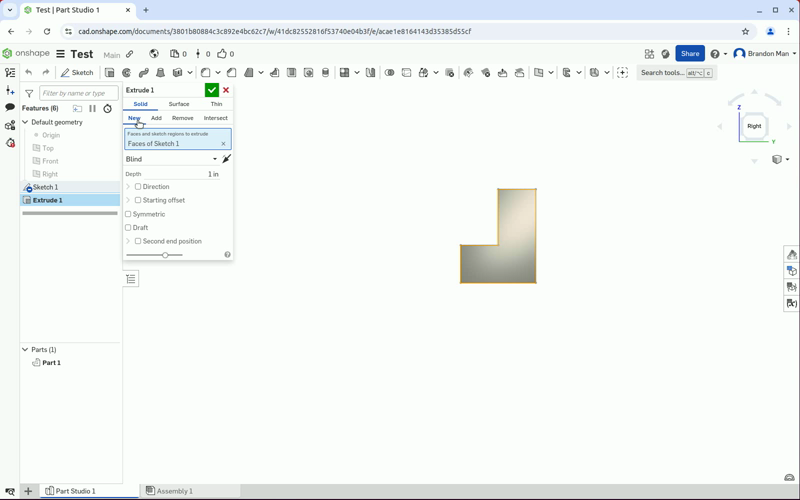
click(137, 120)
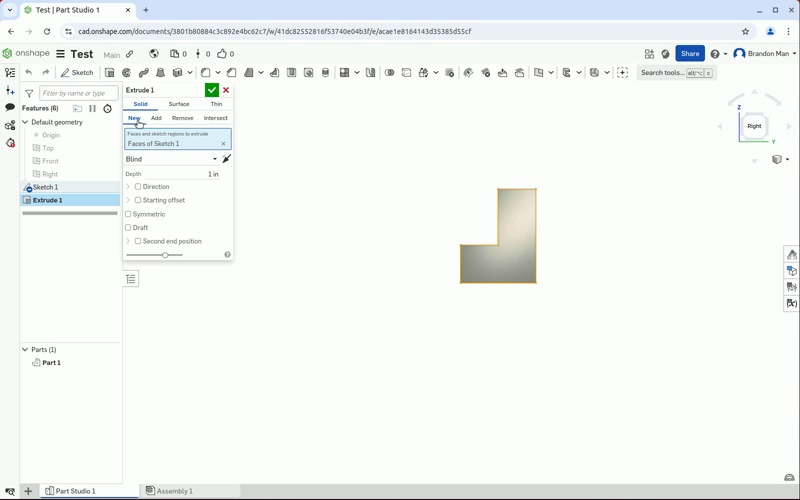
key(tab, 4)
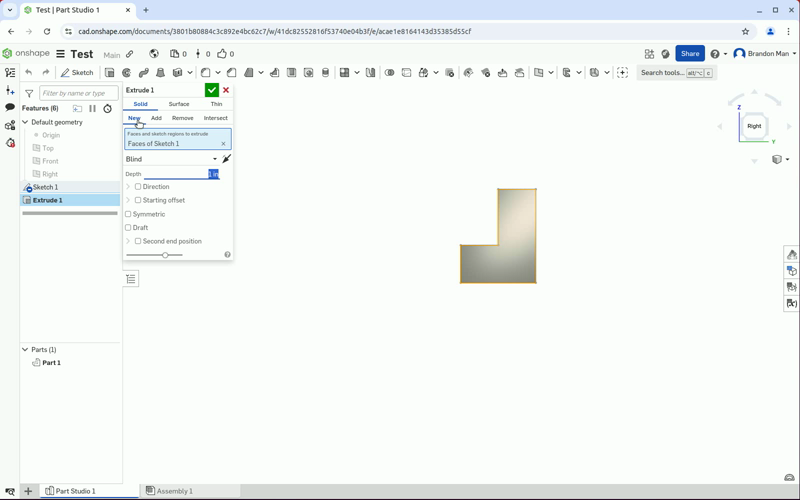
text(23.108)
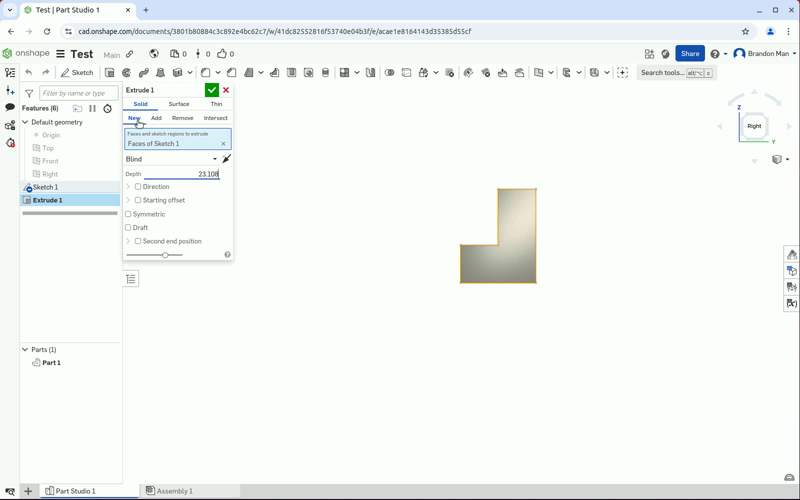
key(enter)
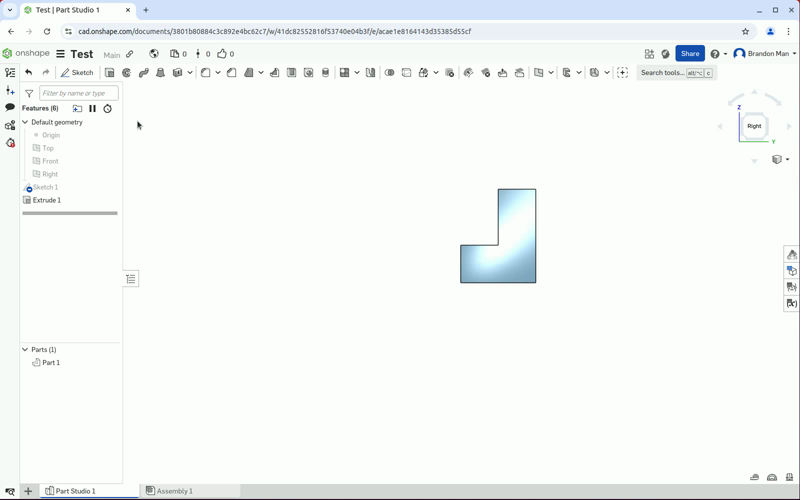
key(shift+h)
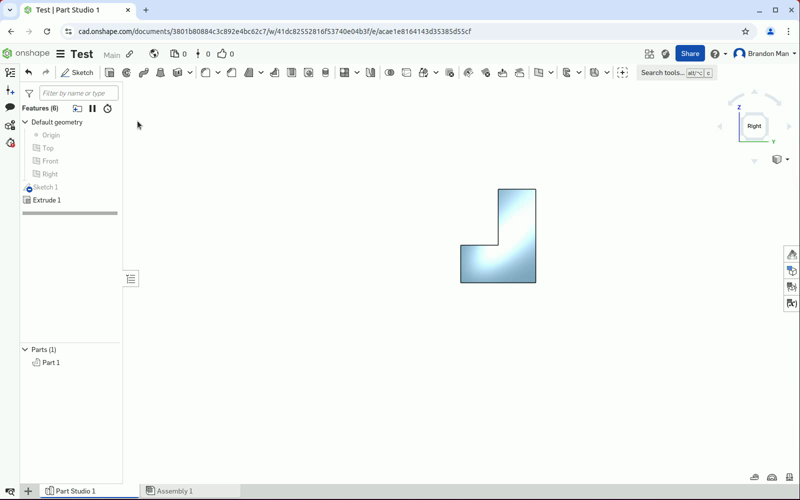
key(shift+h)
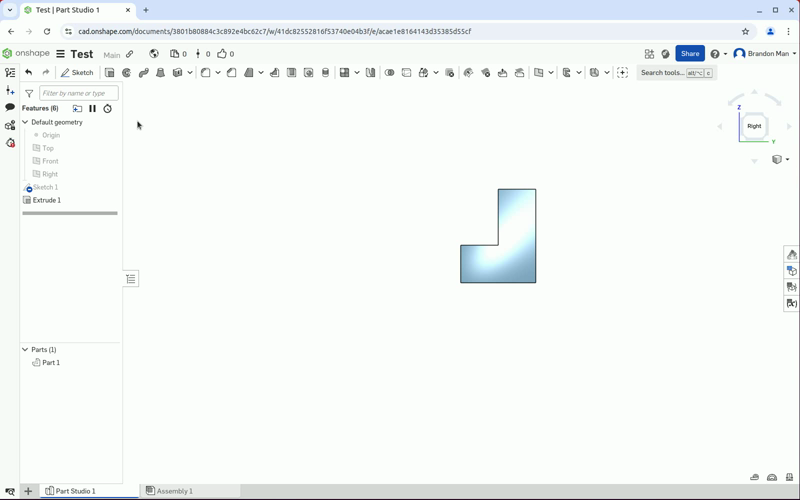
mouse_move(73, 189)
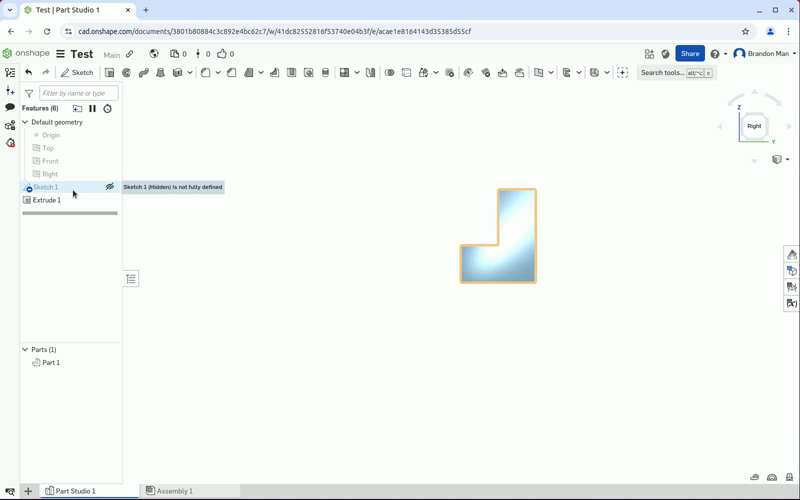
click(73, 189)
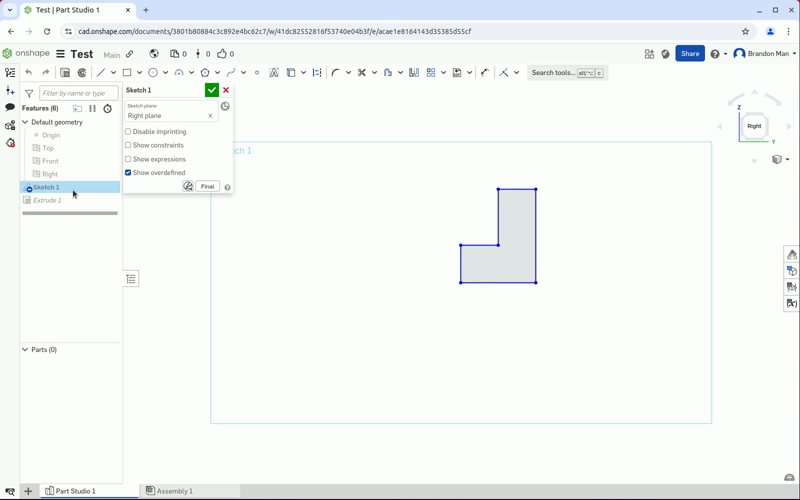
mouse_move(229, 92)
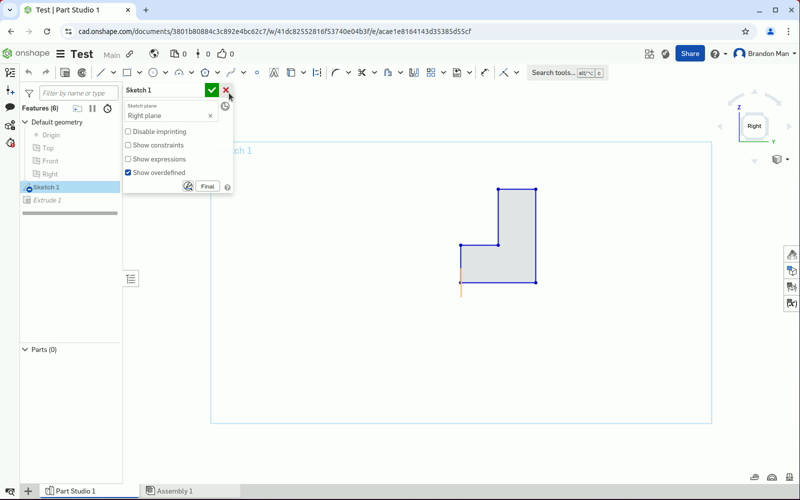
click(229, 92)
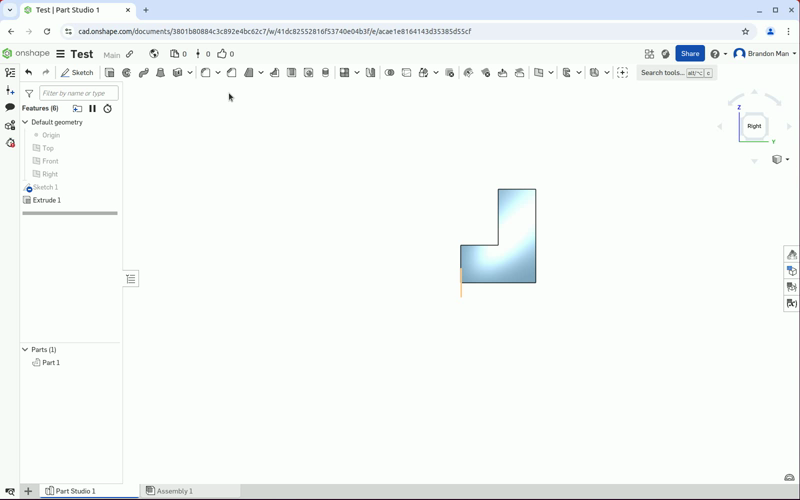
mouse_move(73, 352)
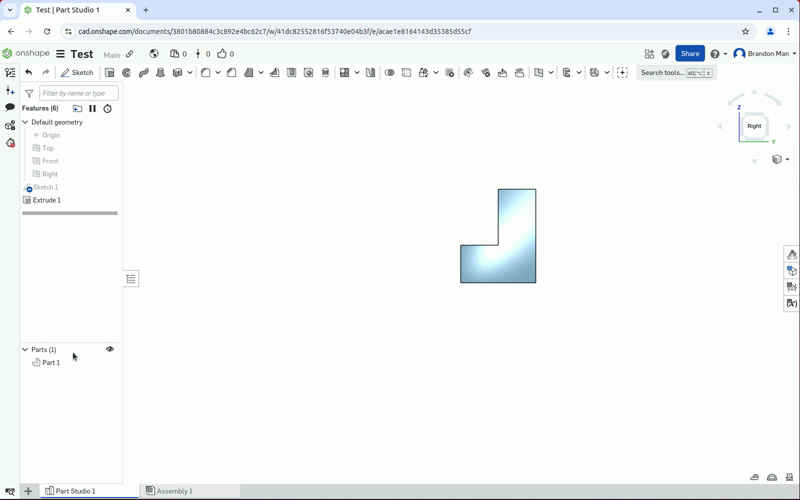
key(y)
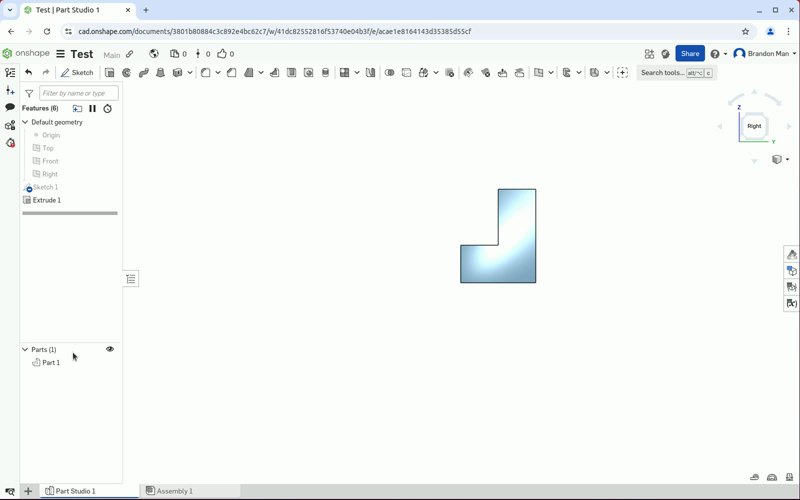
key(shift+p)
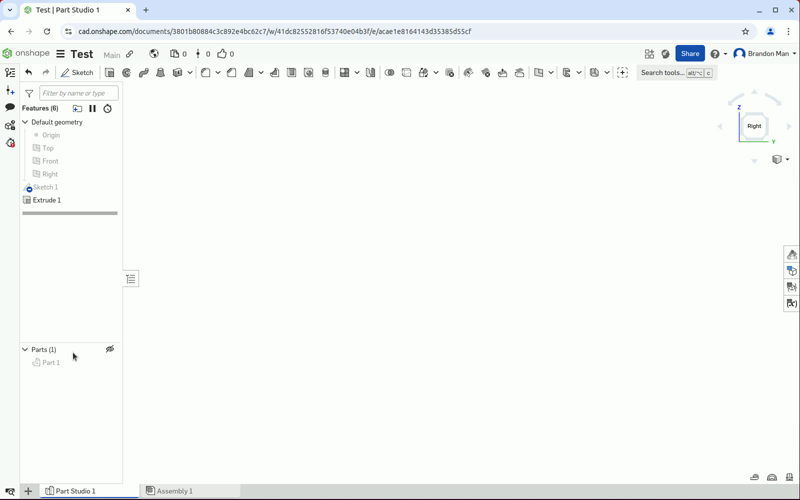
key(space)
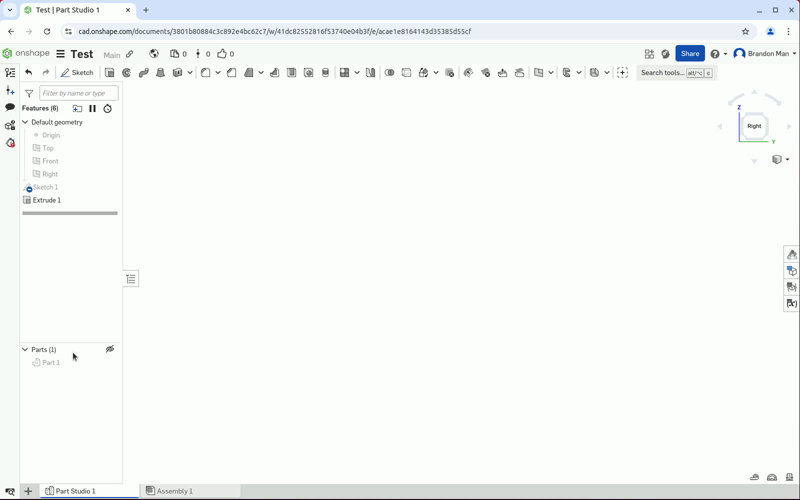
key_down(shift)
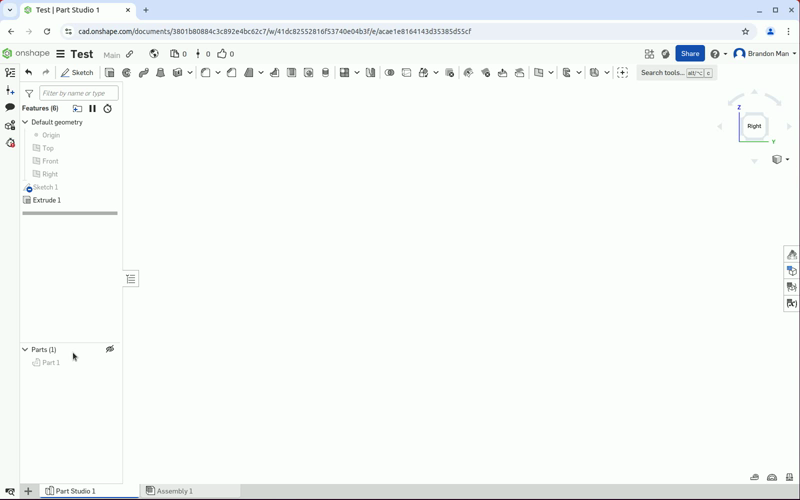
key(right)
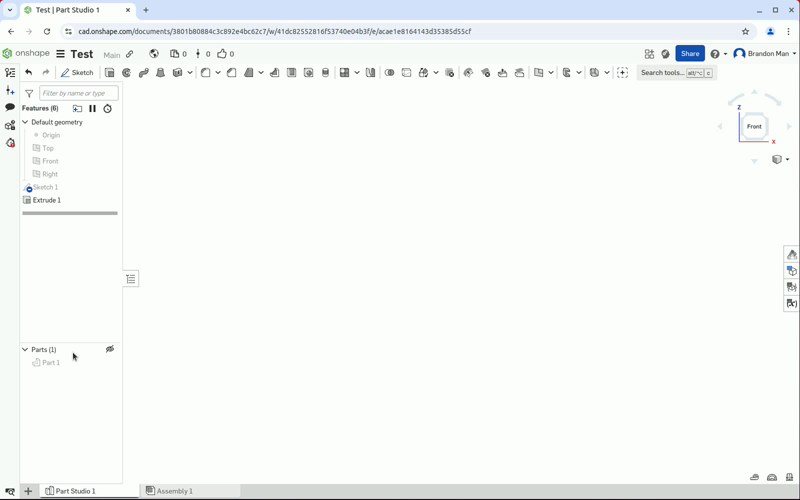
key_up(shift)
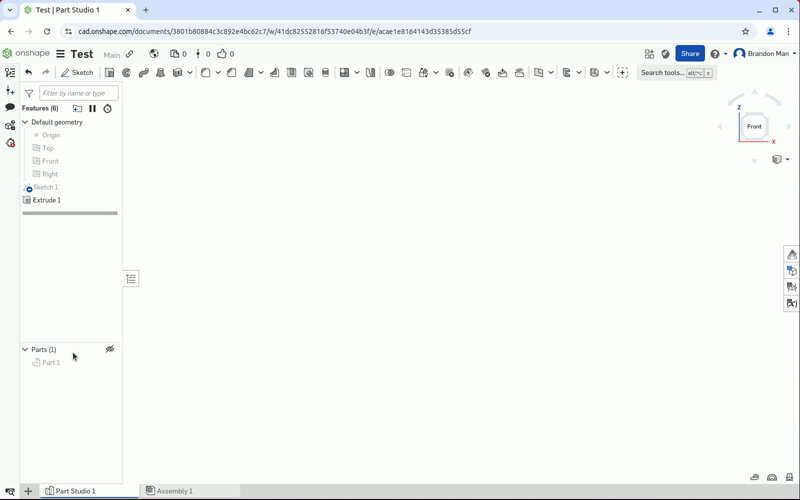
key(space)
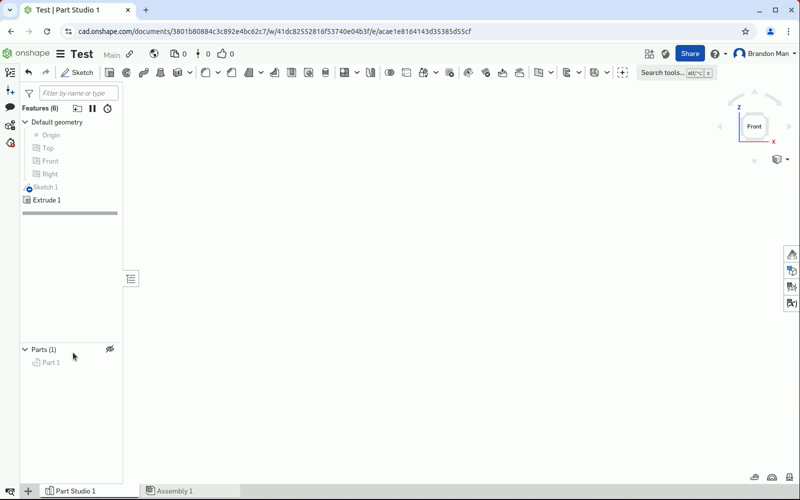
key_down(shift)
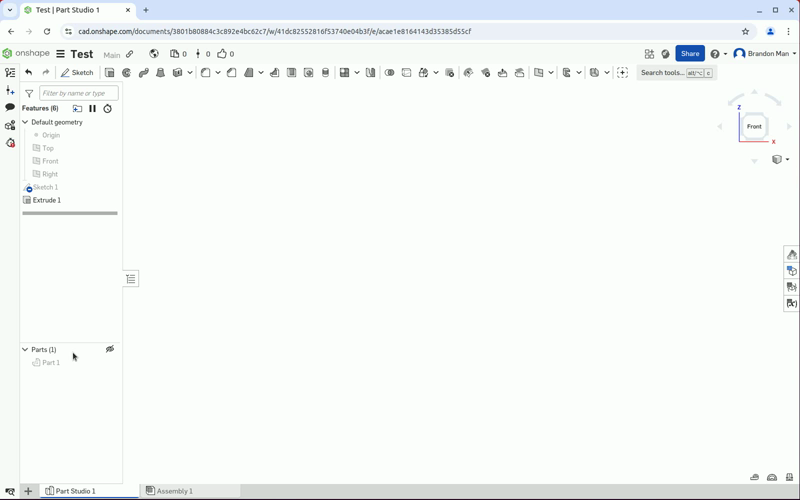
key(down)
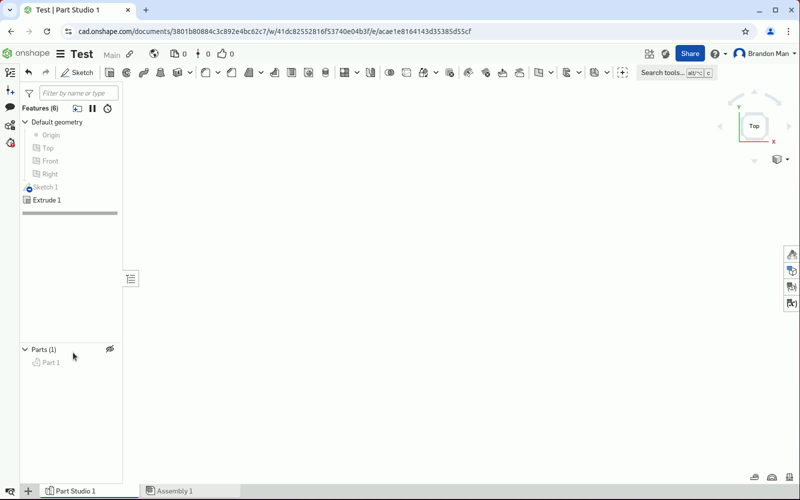
key_up(shift)
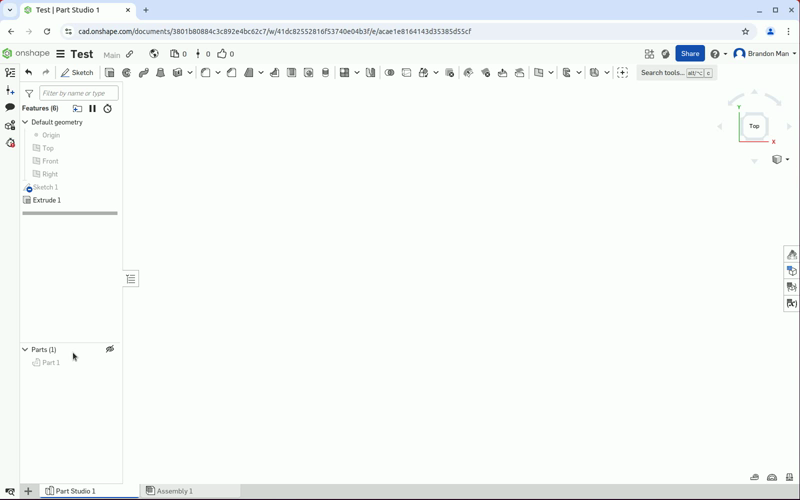
mouse_move(73, 352)
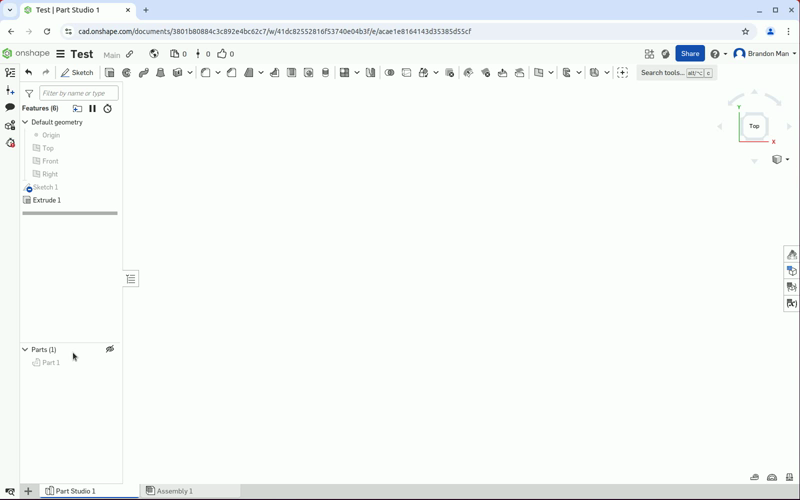
key(shift+y)
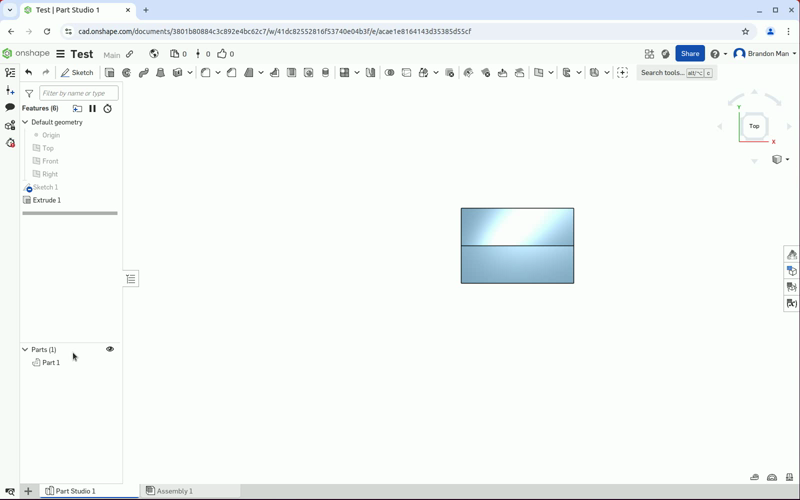
mouse_move(541, 75)
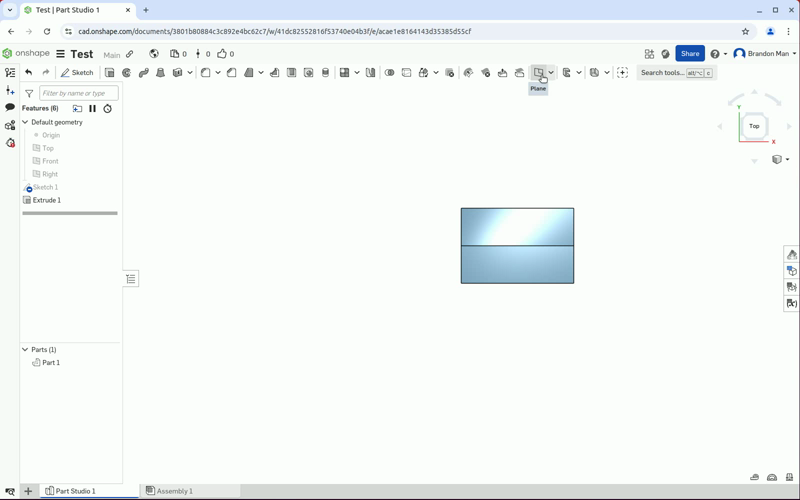
click(541, 75)
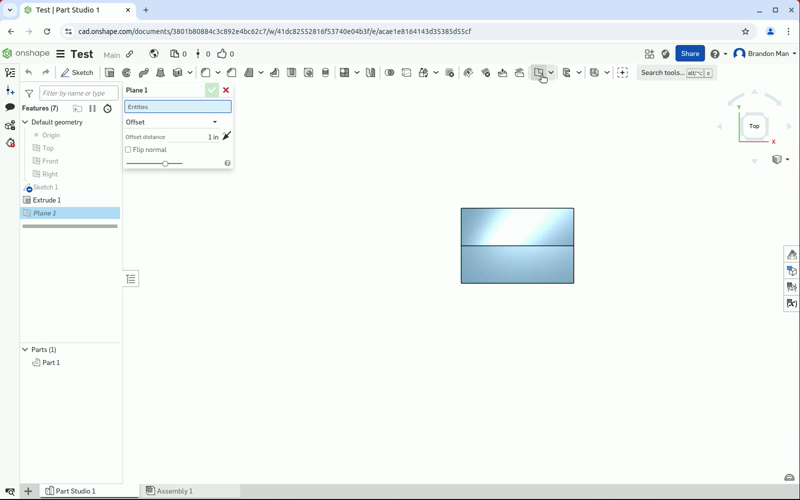
mouse_move(73, 150)
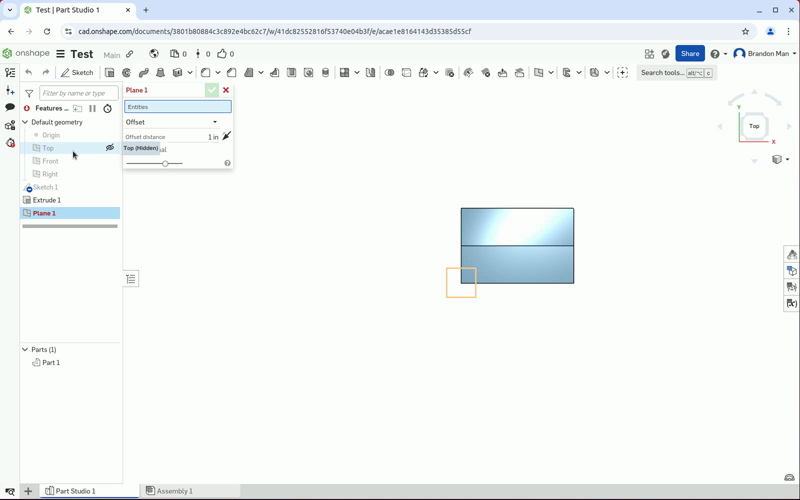
click(73, 150)
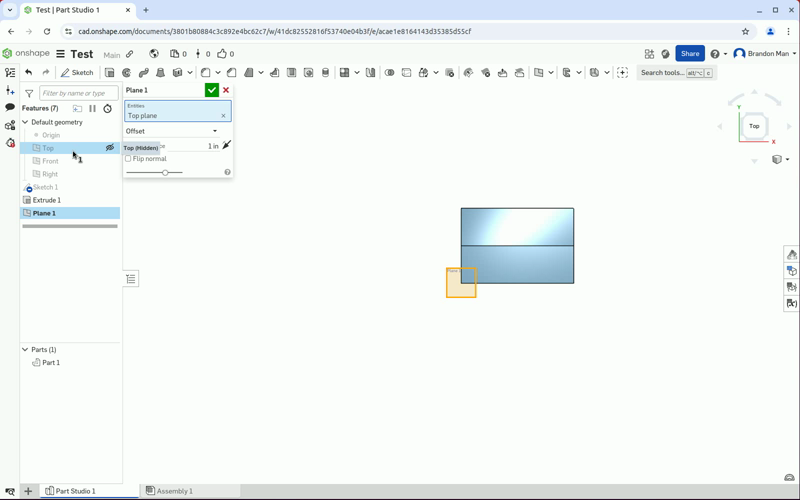
key(tab, 2)
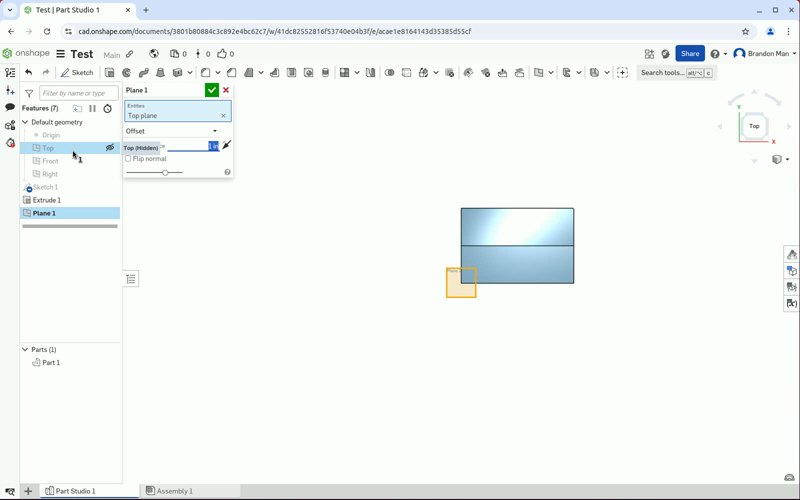
text(19.257)
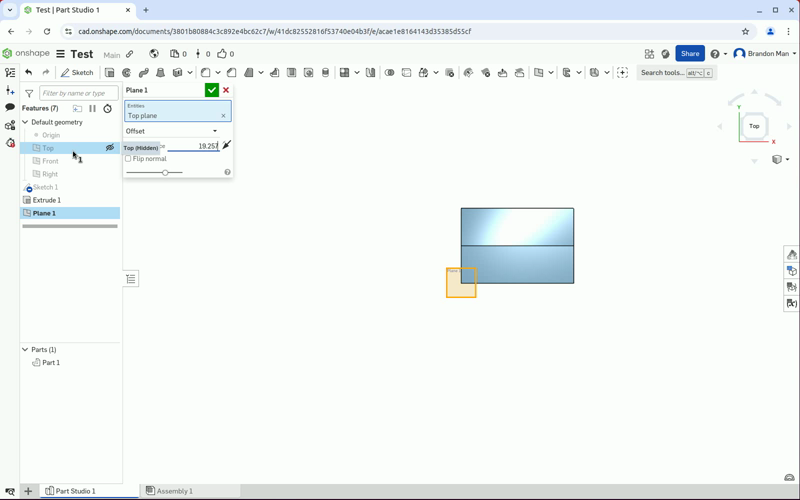
key(enter, 2)
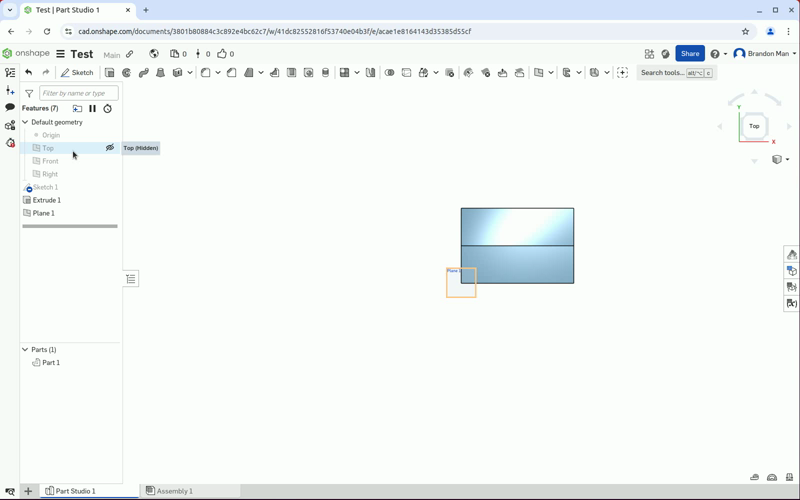
key(shift+s)
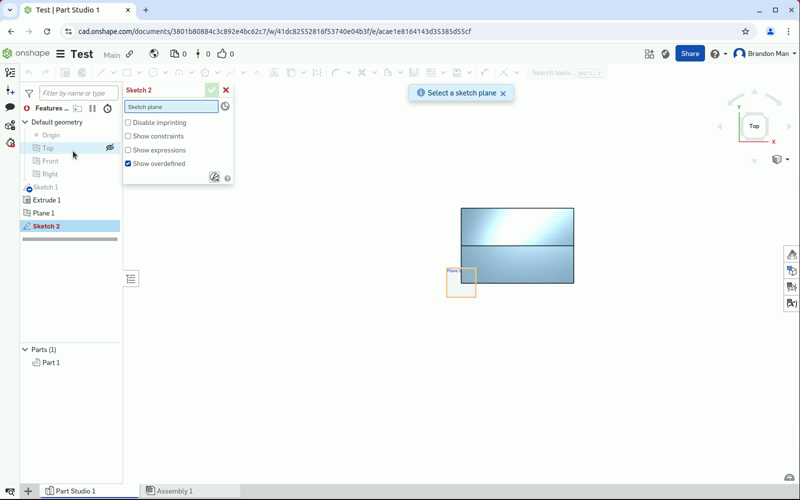
mouse_move(73, 215)
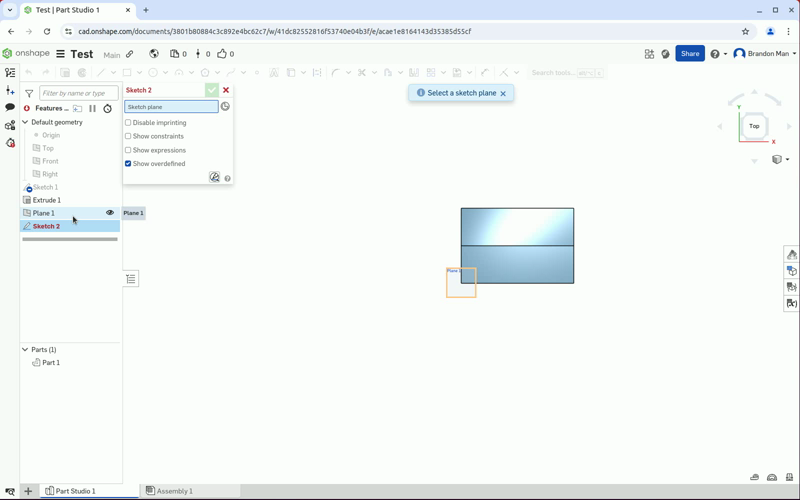
click(73, 215)
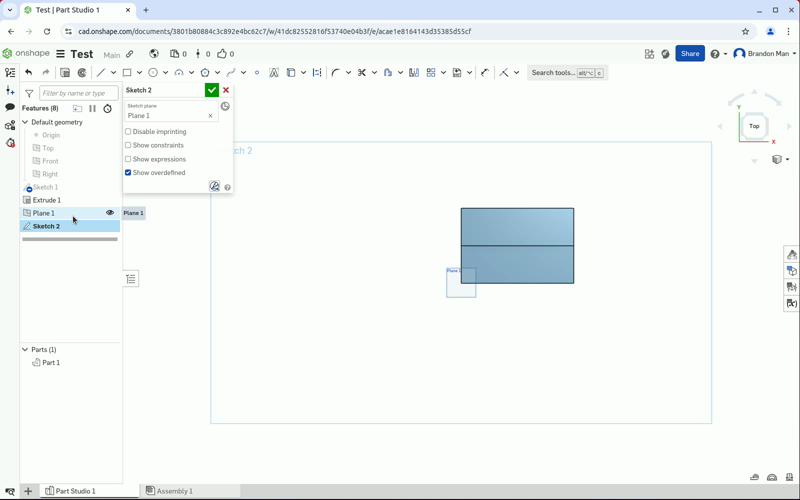
mouse_move(73, 352)
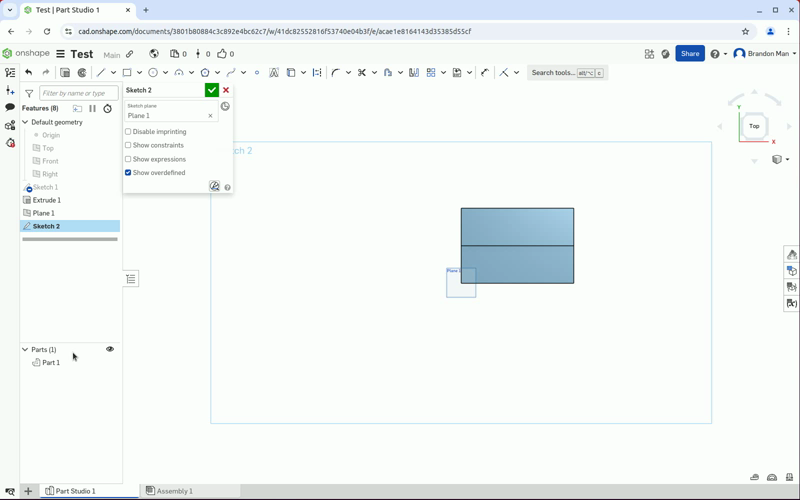
key(y)
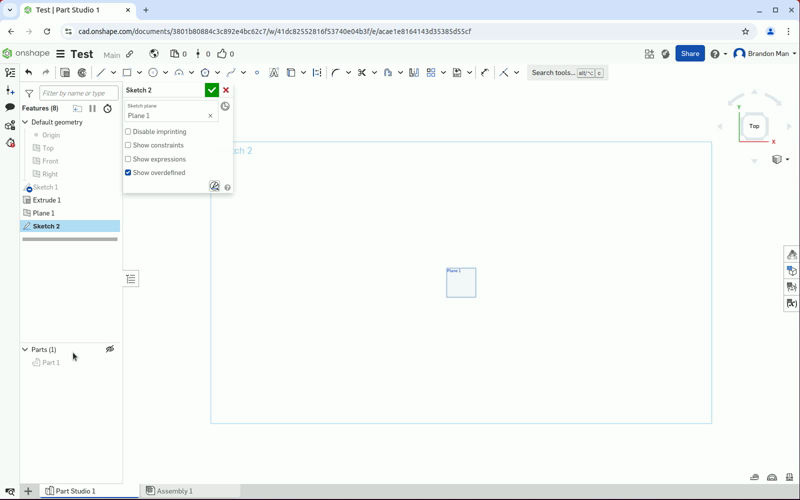
key(l)
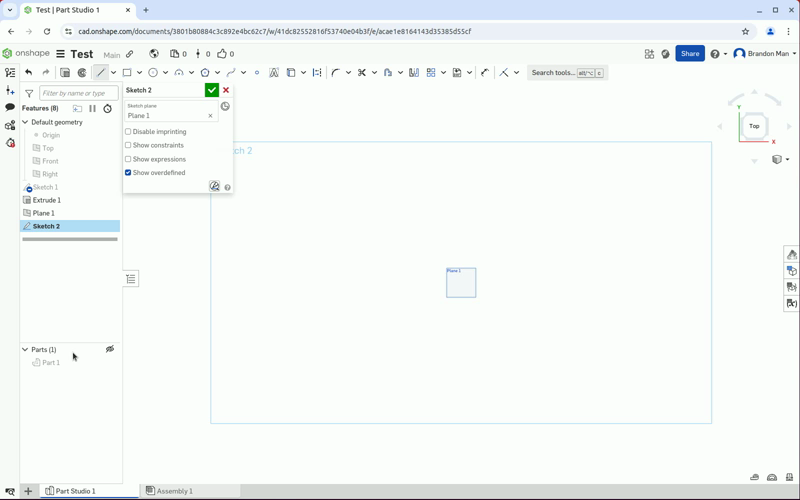
key_down(shift)
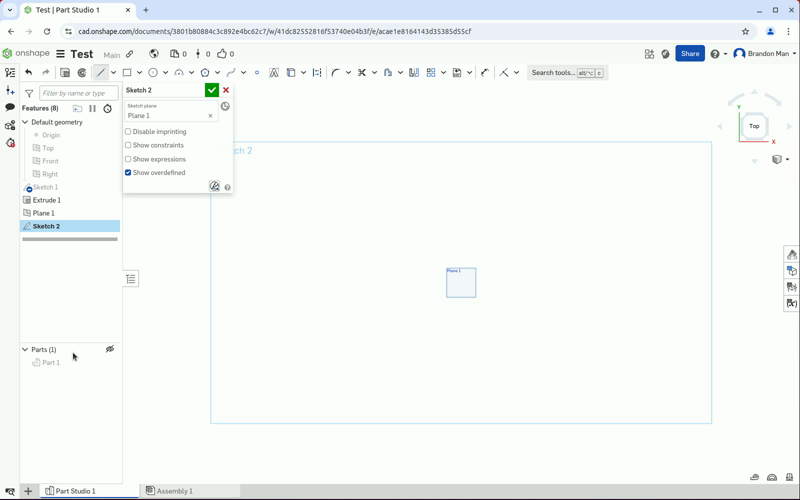
mouse_move(498, 245)
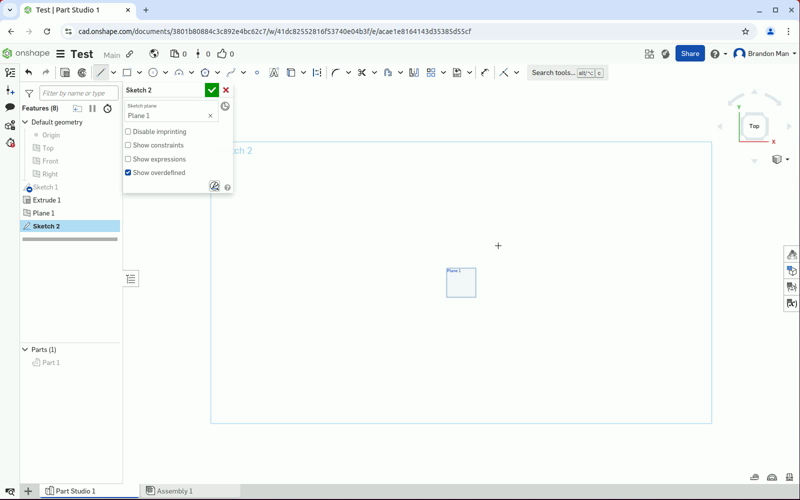
click(498, 245)
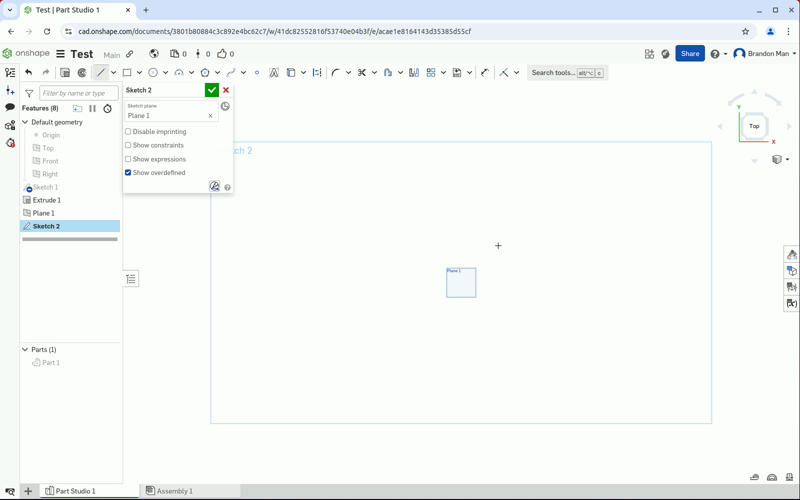
key_up(shift)
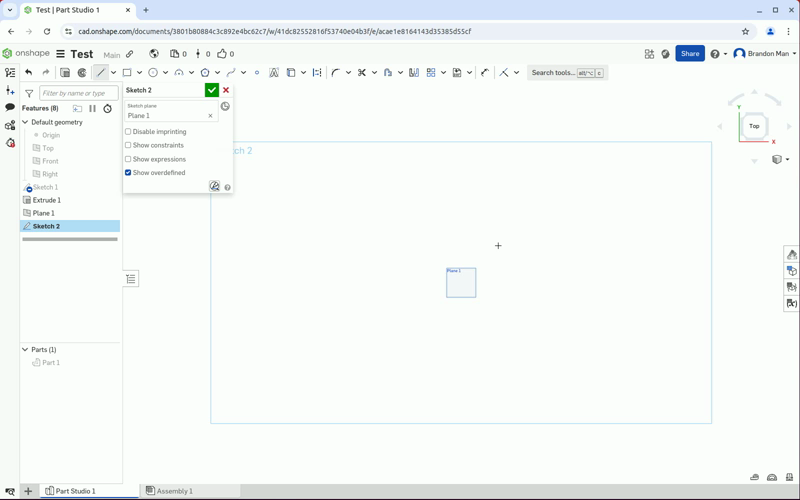
key_down(shift)
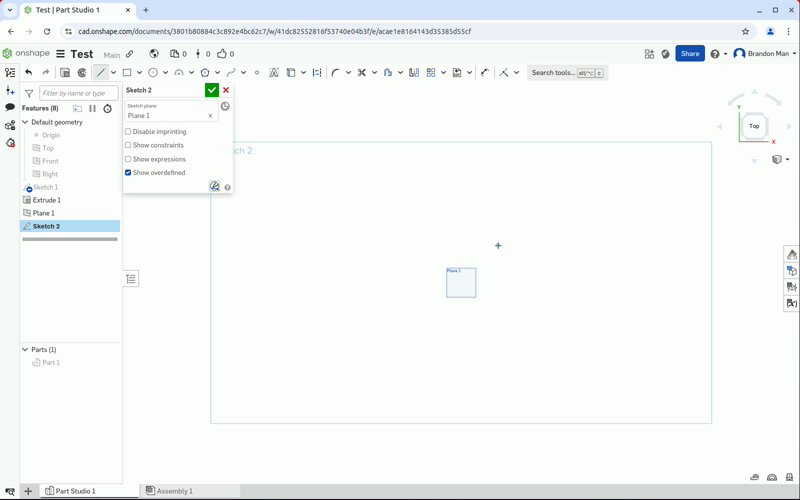
mouse_move(528, 245)
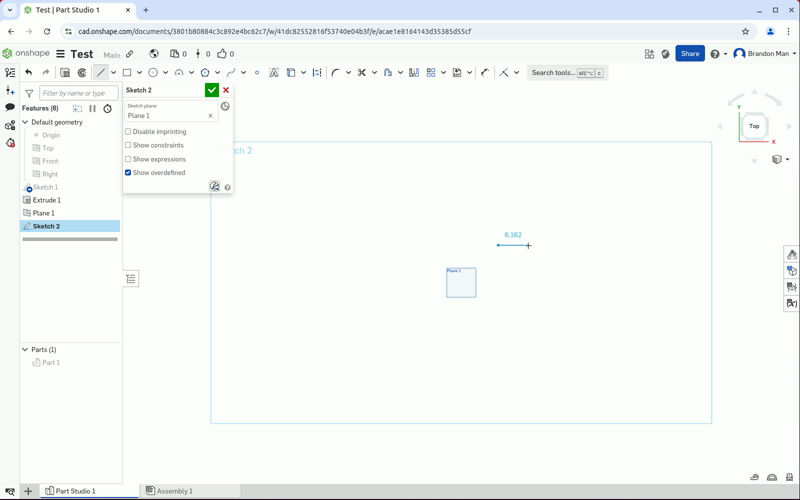
mouse_move(536, 245)
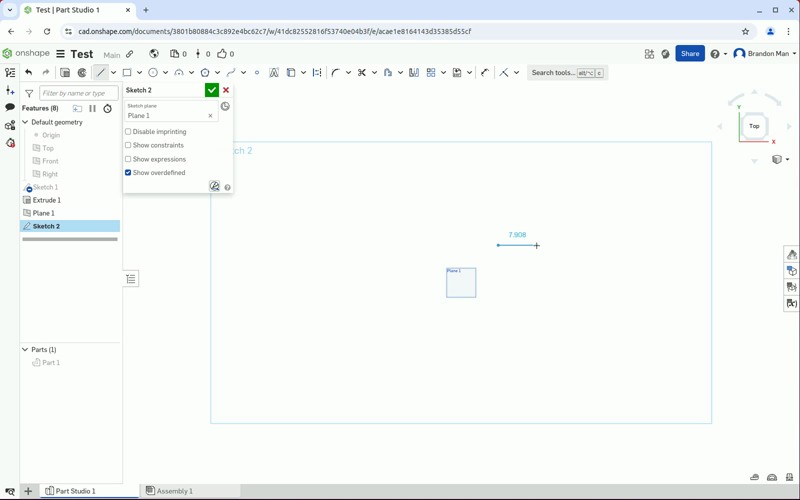
click(536, 245)
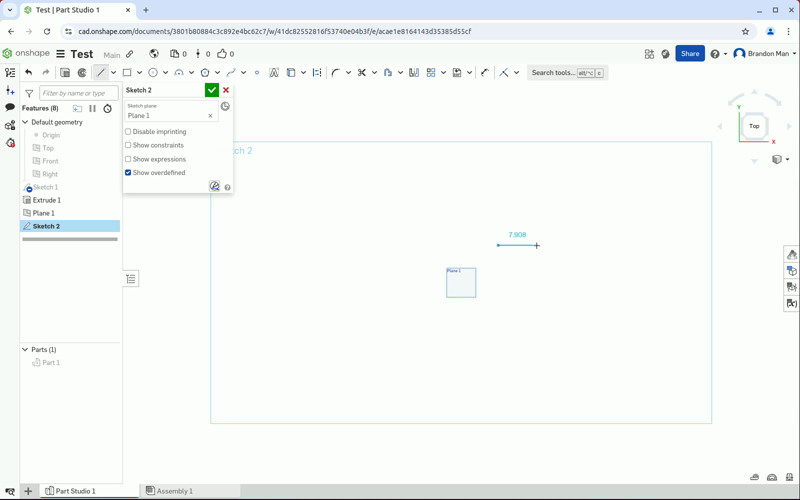
key_up(shift)
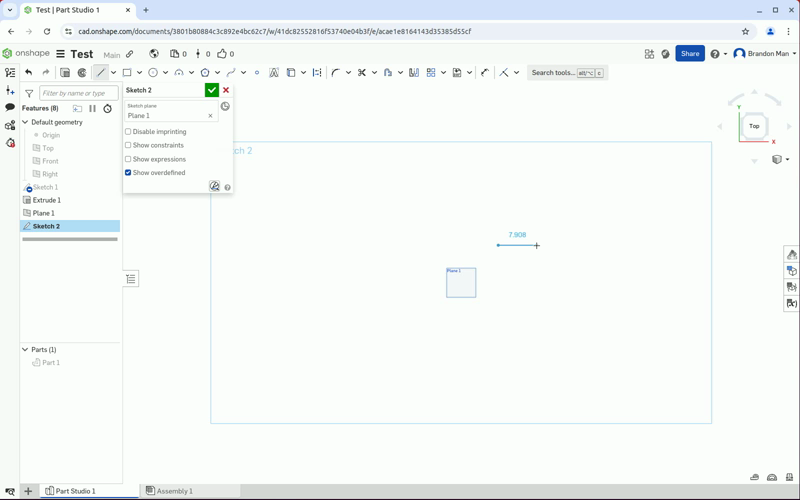
key_down(shift)
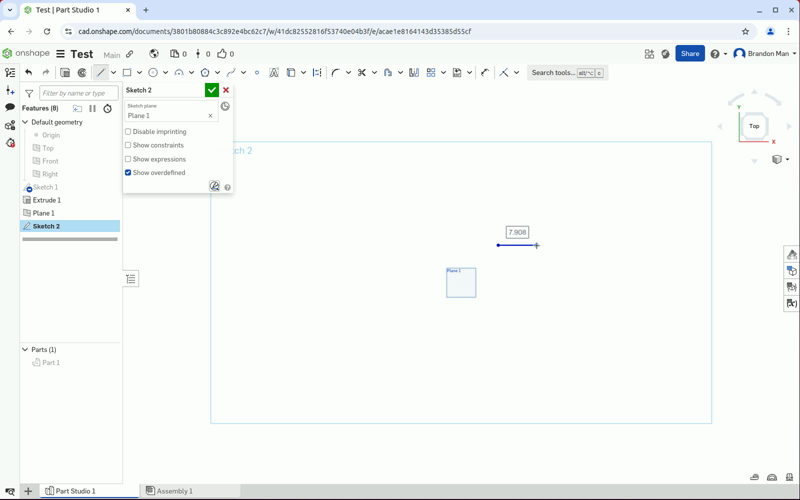
mouse_move(566, 245)
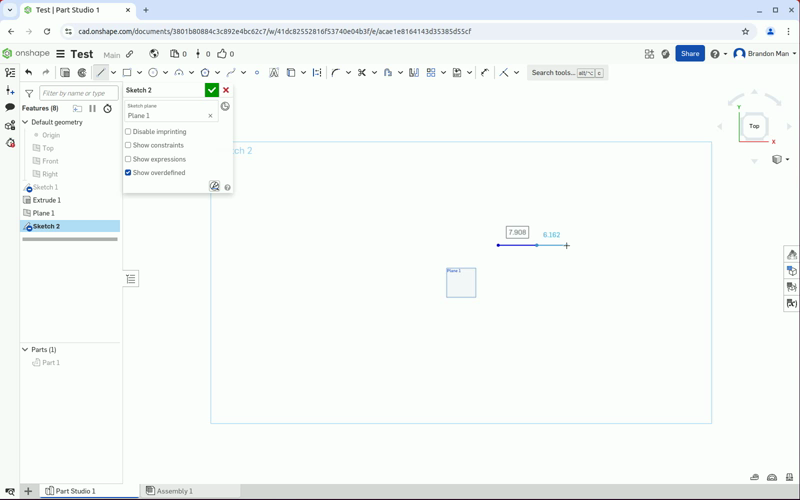
mouse_move(536, 207)
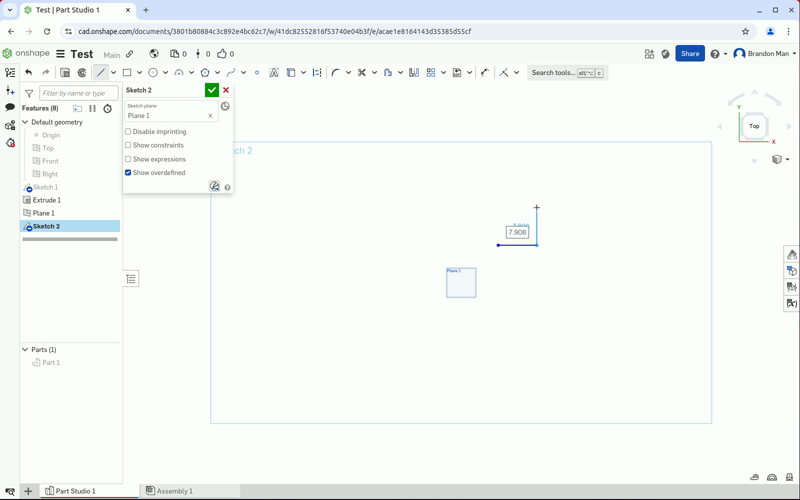
click(536, 207)
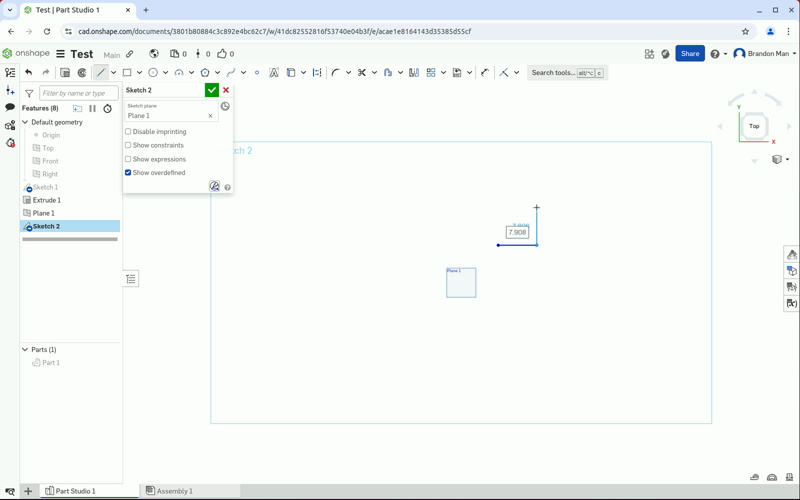
key_up(shift)
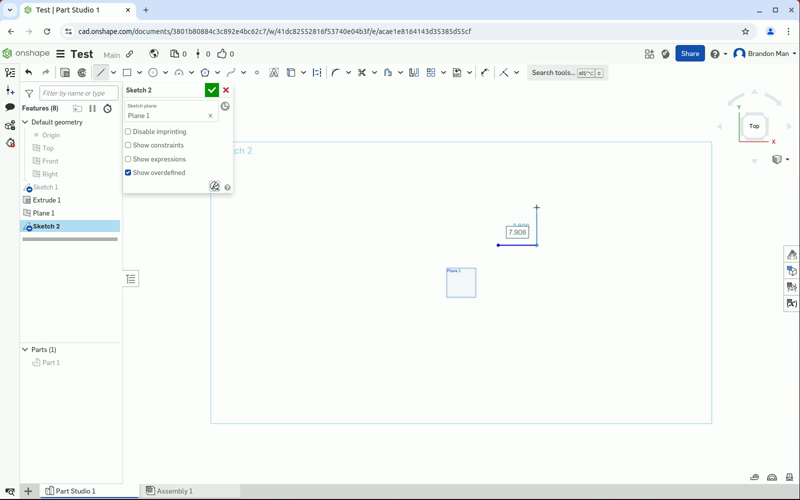
key_down(shift)
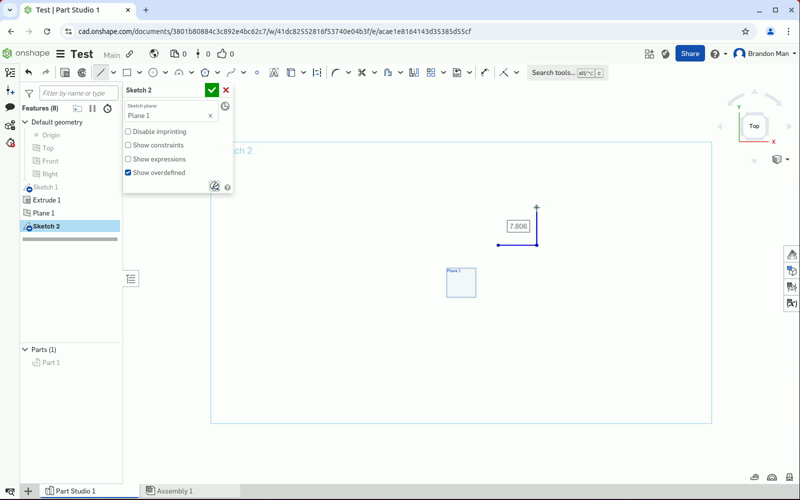
mouse_move(566, 207)
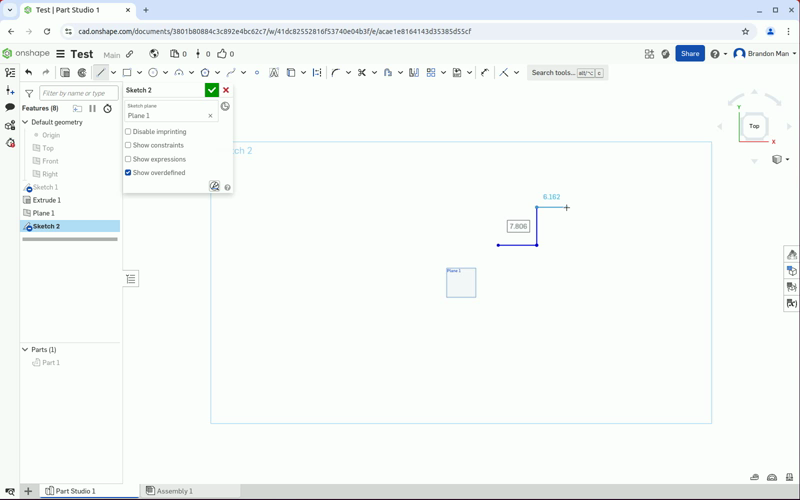
mouse_move(498, 207)
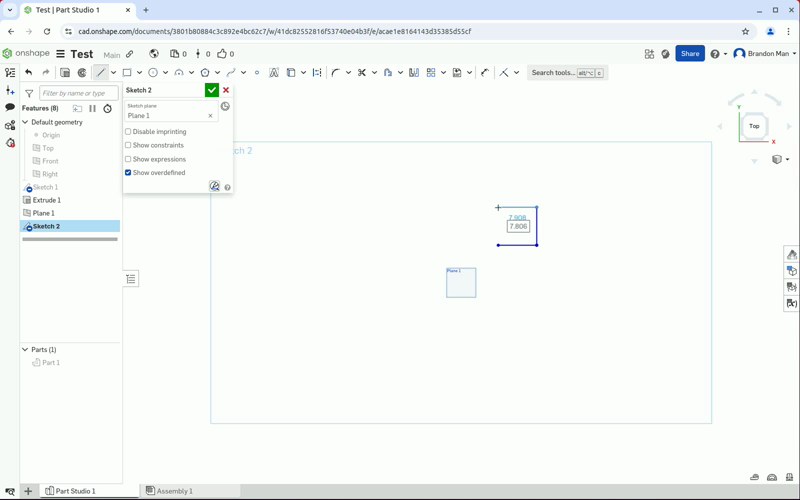
click(498, 207)
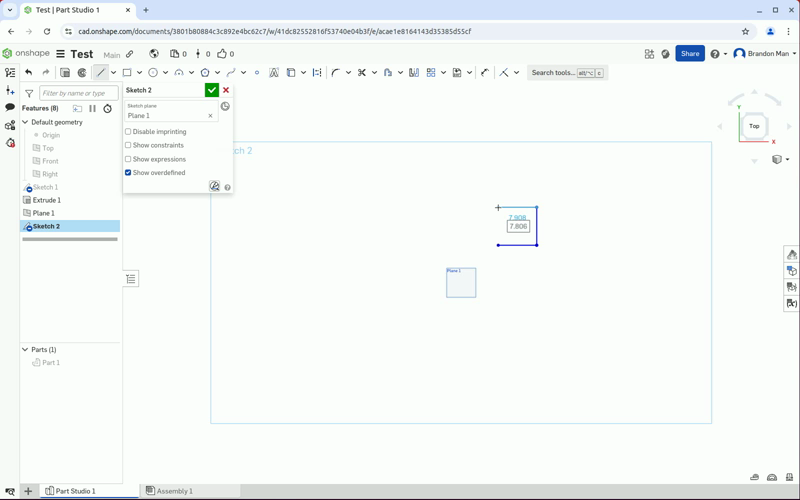
key_up(shift)
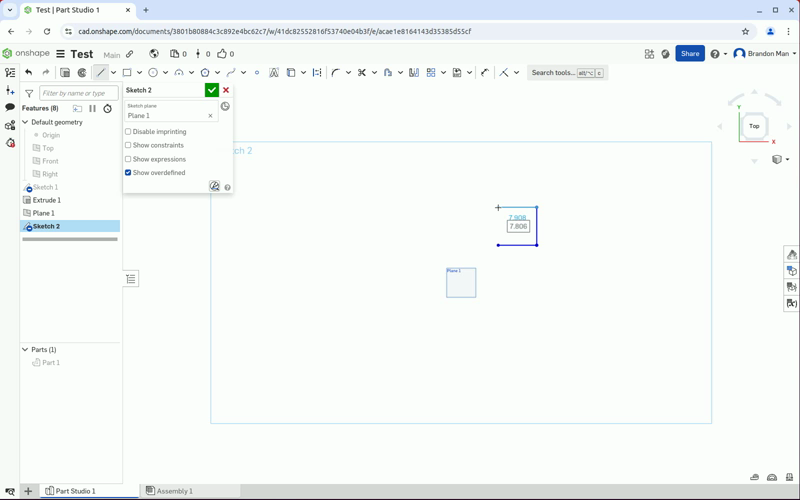
mouse_move(528, 207)
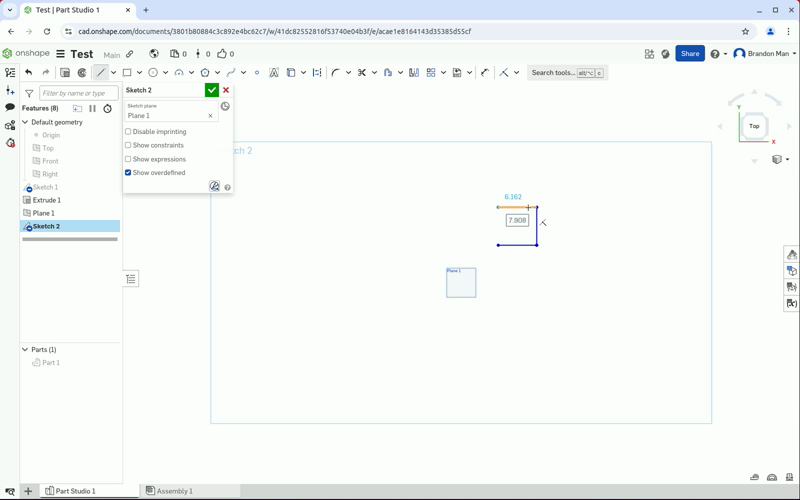
key_down(shift)
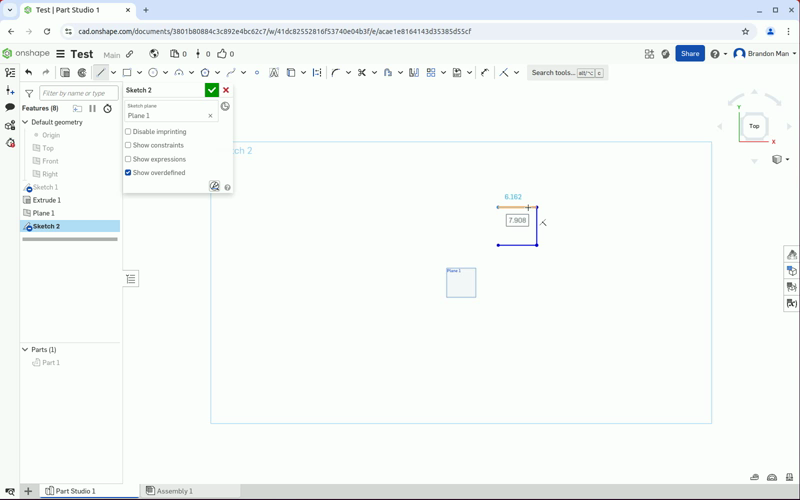
mouse_move(498, 245)
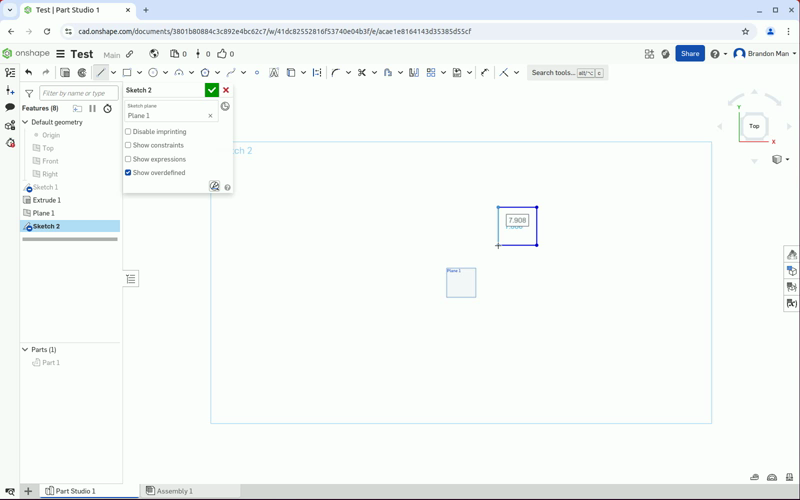
key_up(shift)
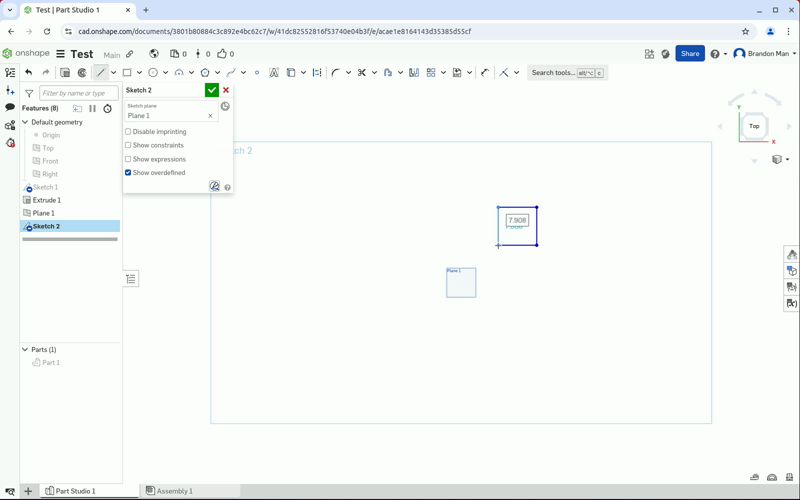
click(498, 245)
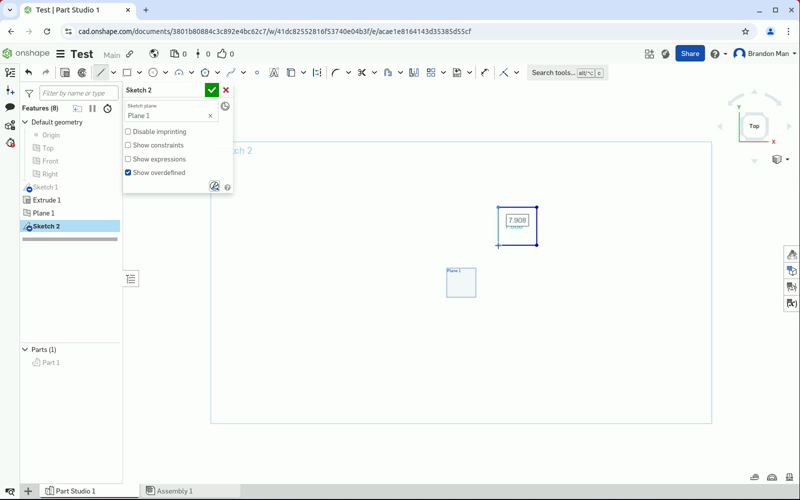
key(esc)
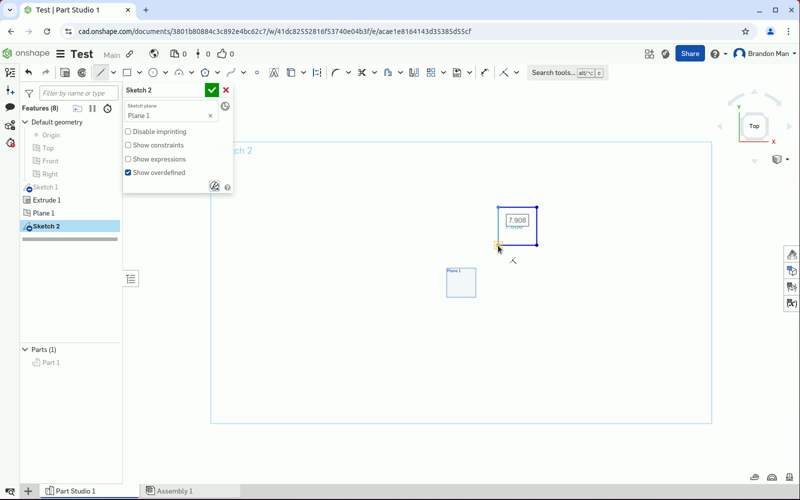
mouse_move(535, 222)
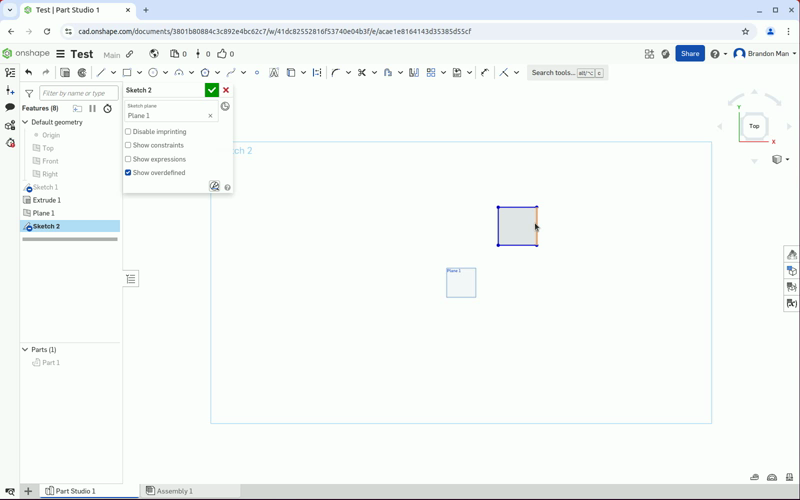
scroll(6)
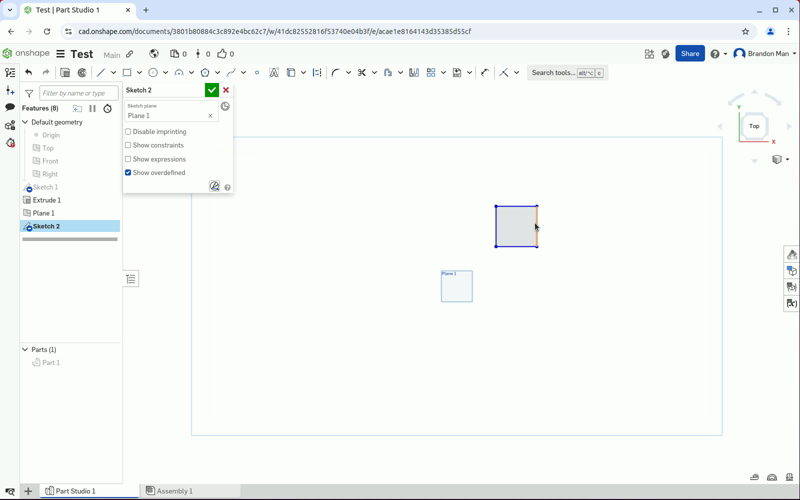
scroll(6)
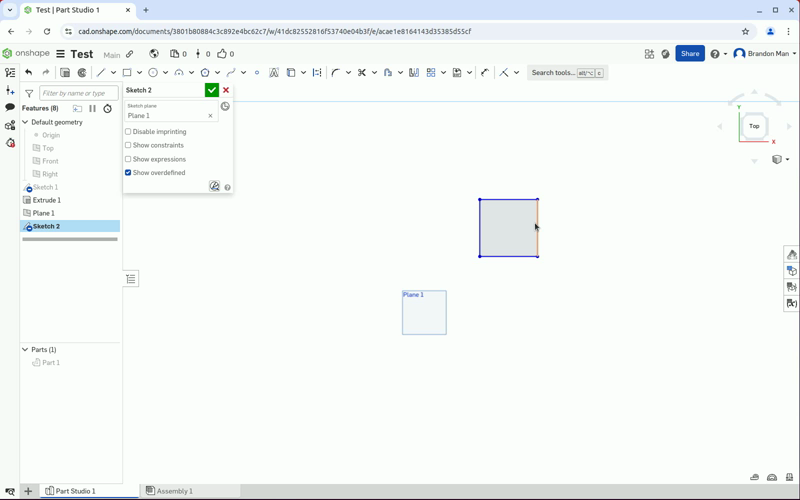
scroll(6)
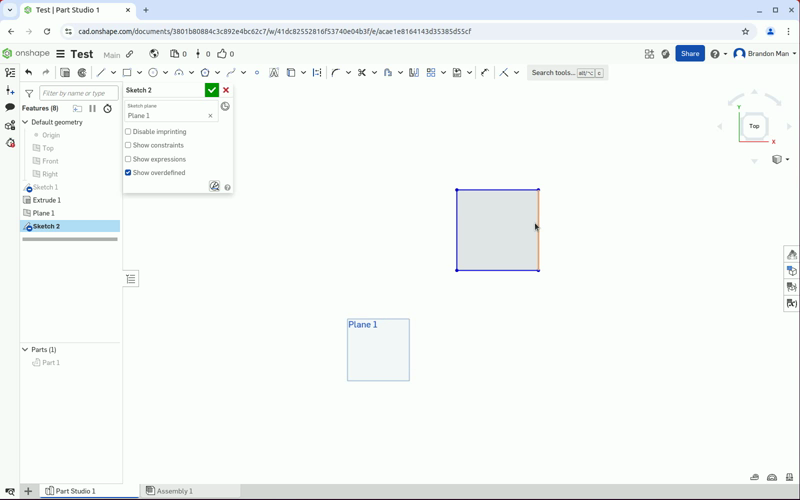
scroll(6)
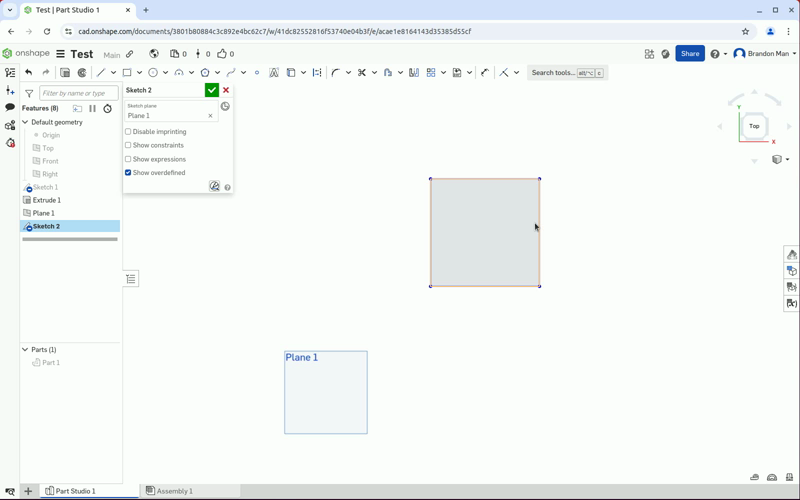
scroll(6)
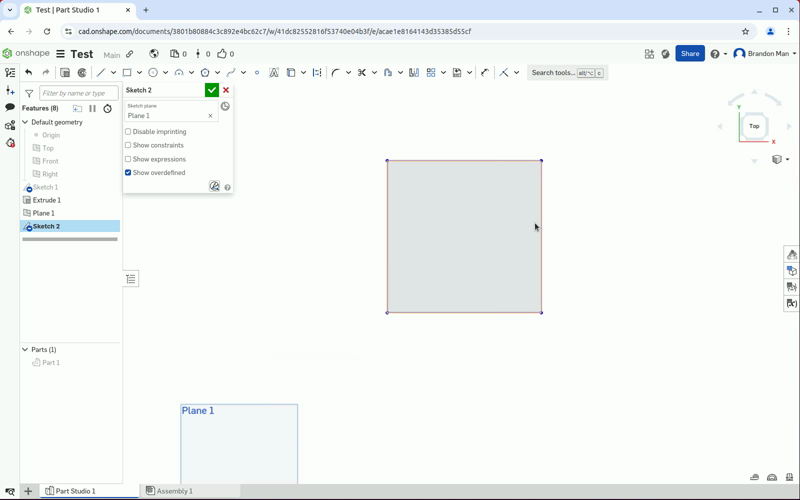
scroll(6)
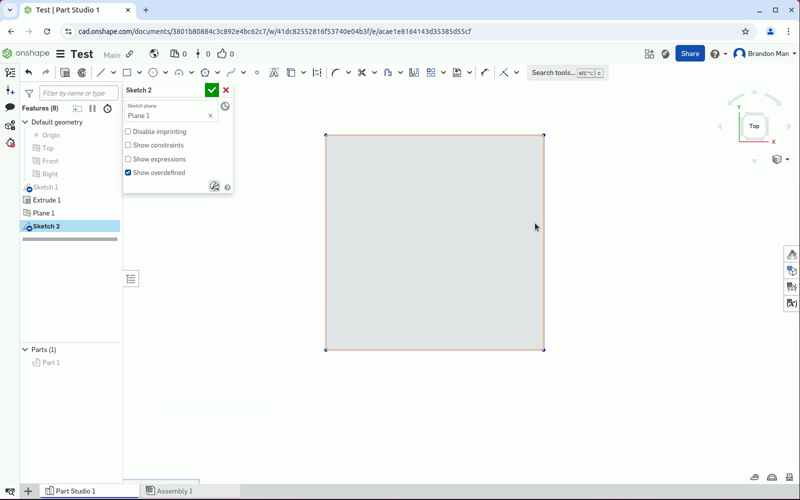
scroll(6)
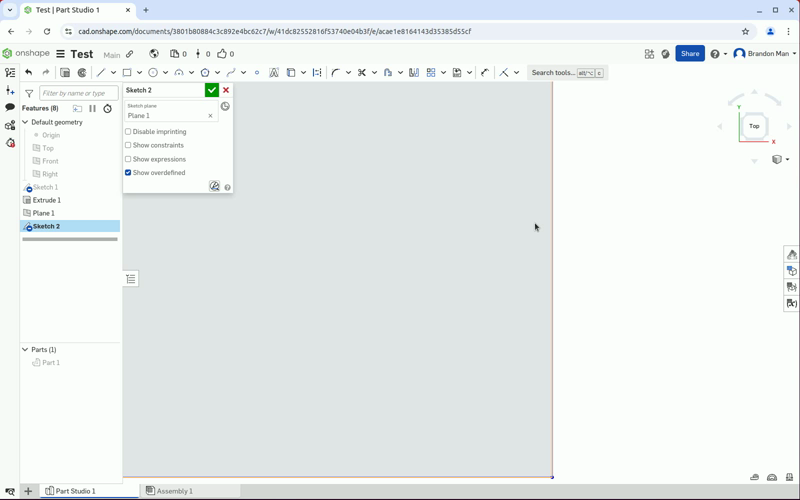
click(535, 222)
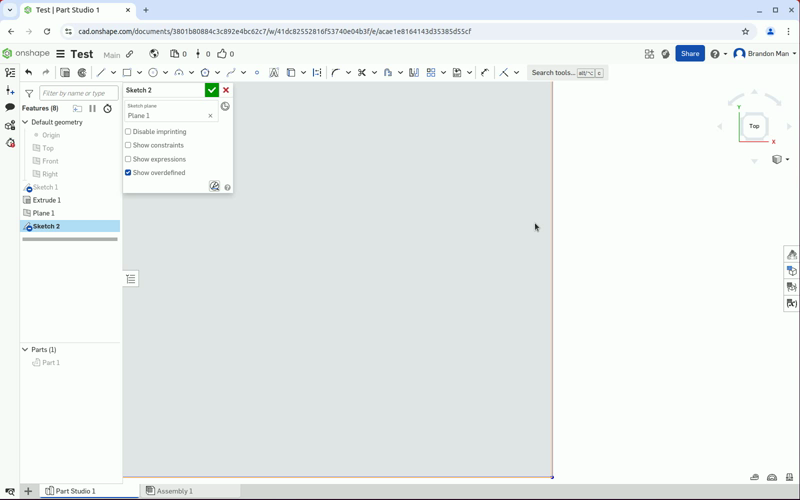
scroll(-6)
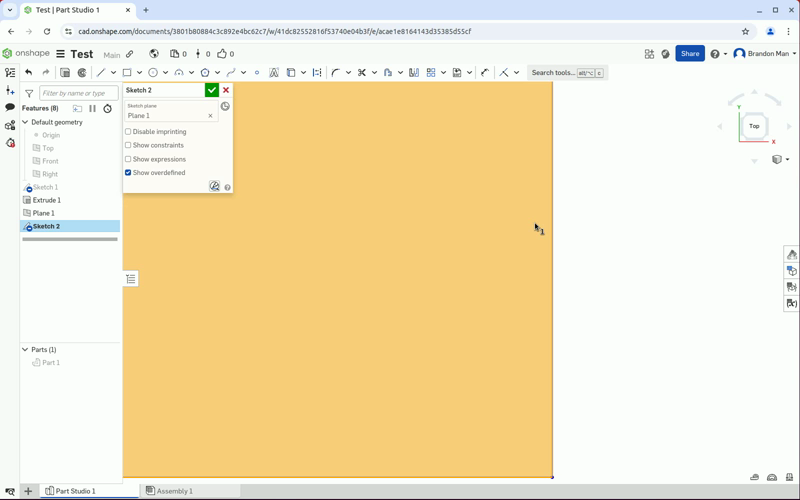
scroll(-6)
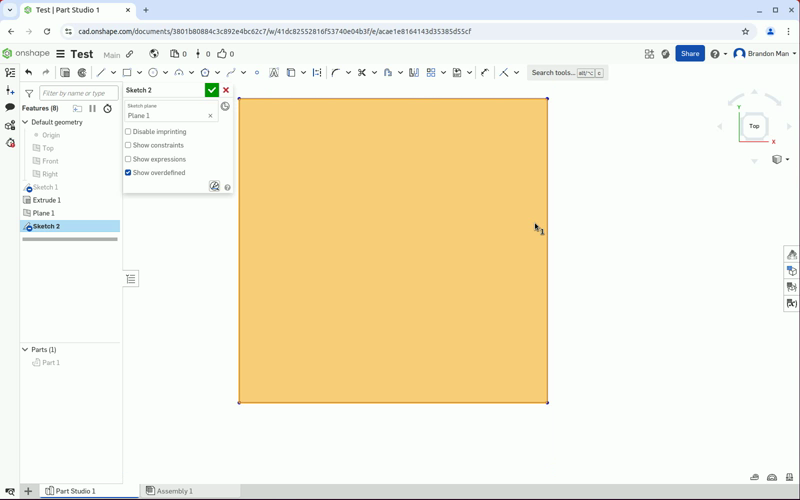
scroll(-6)
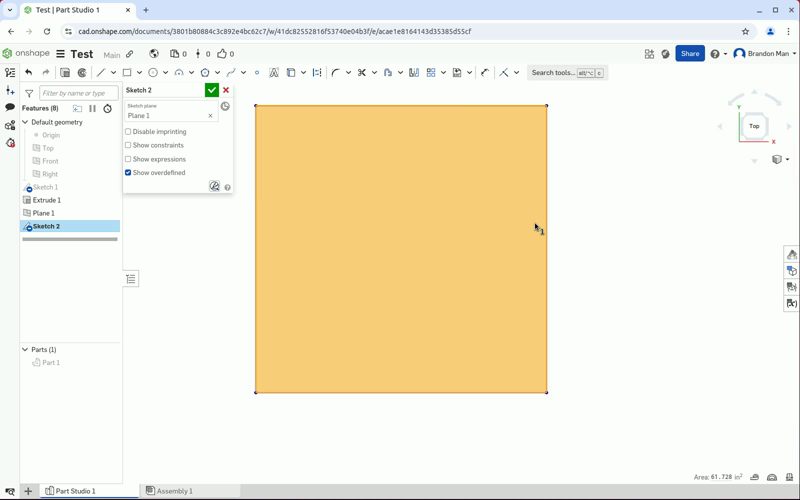
scroll(-6)
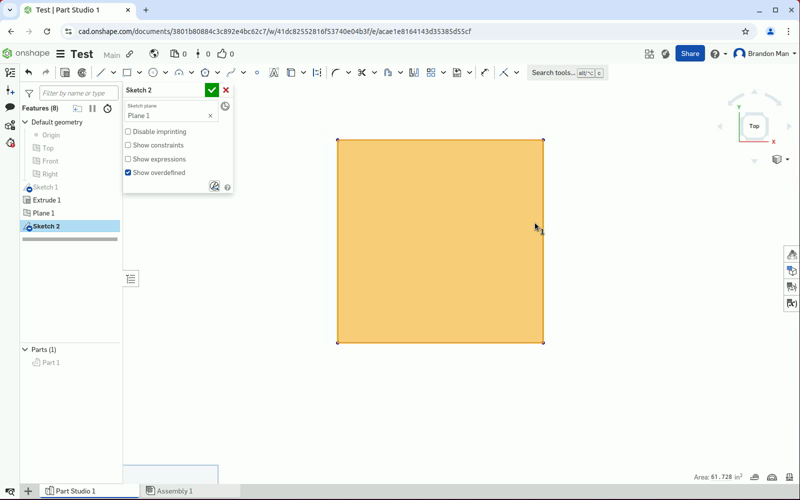
scroll(-6)
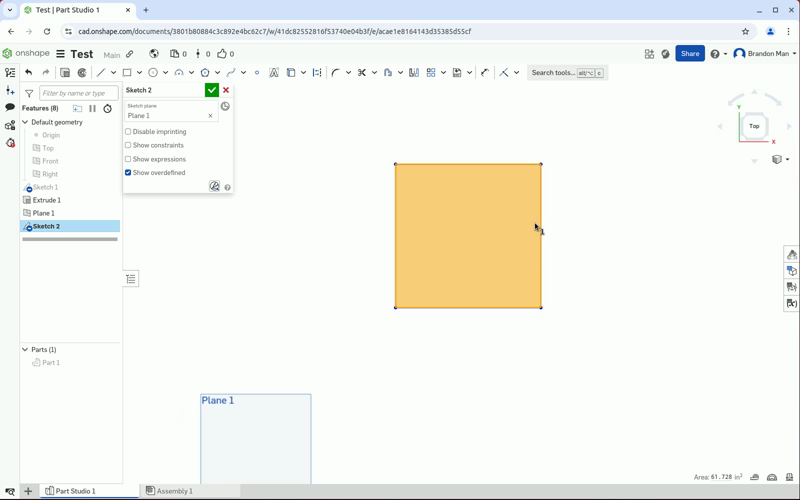
scroll(-6)
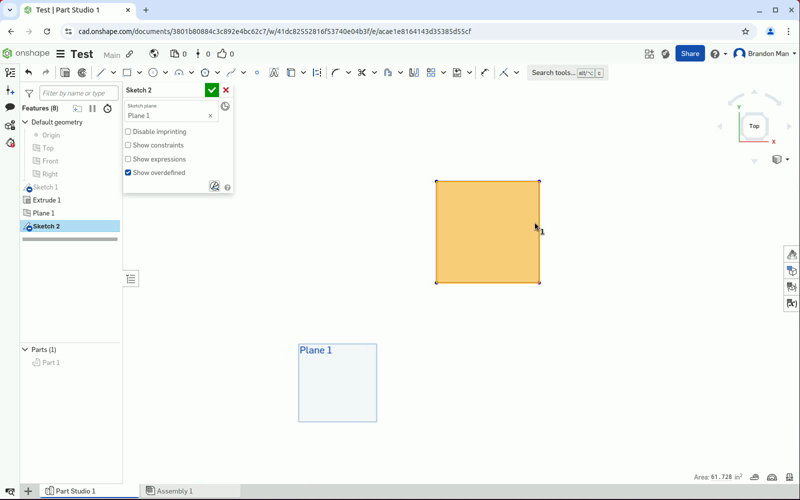
scroll(-6)
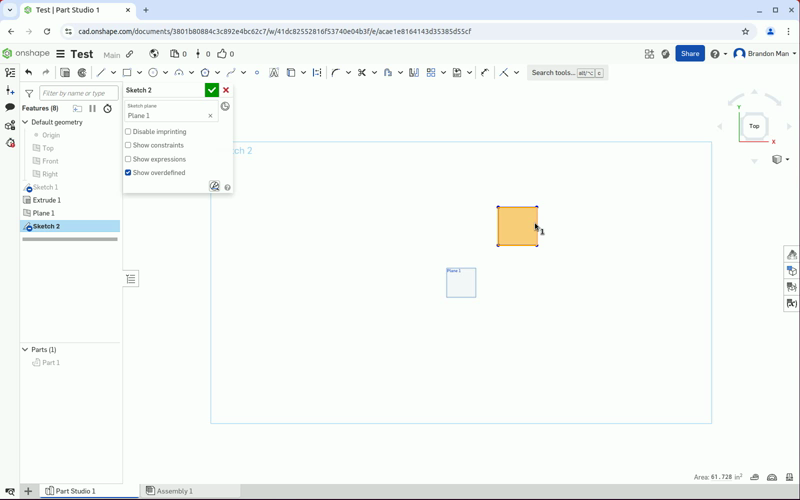
mouse_move(73, 352)
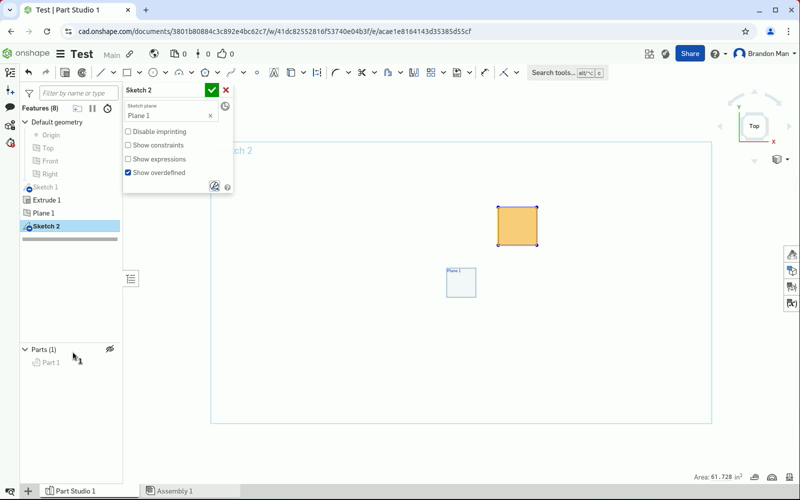
key(shift+y)
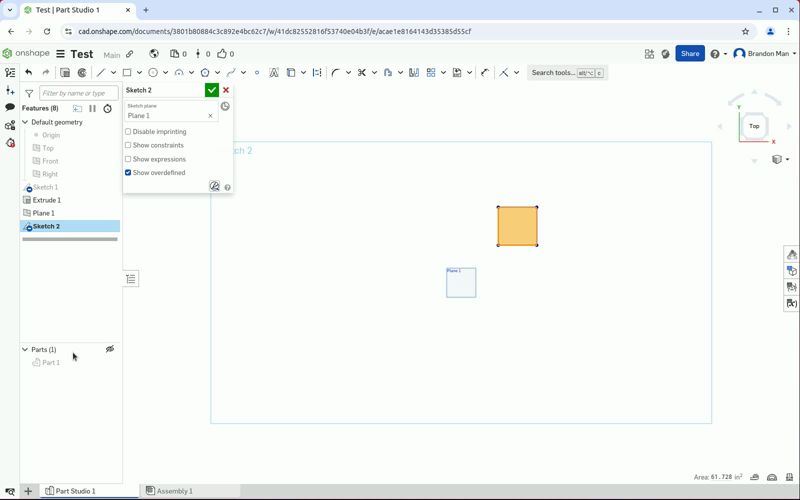
key(shift+e)
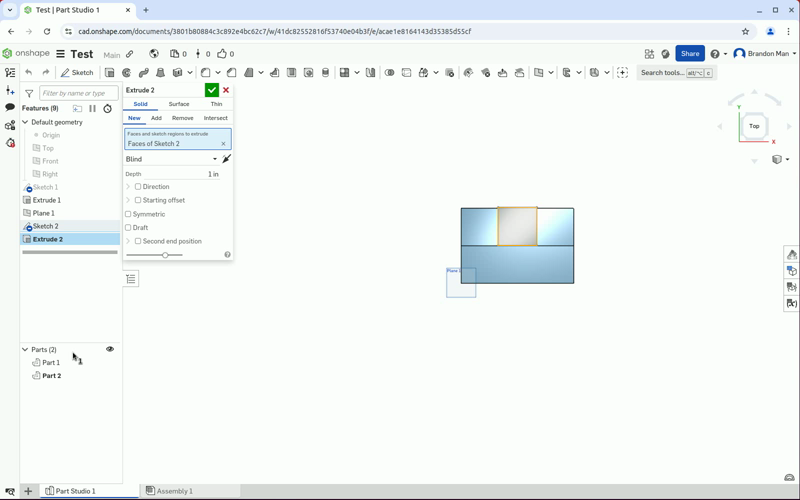
mouse_move(143, 106)
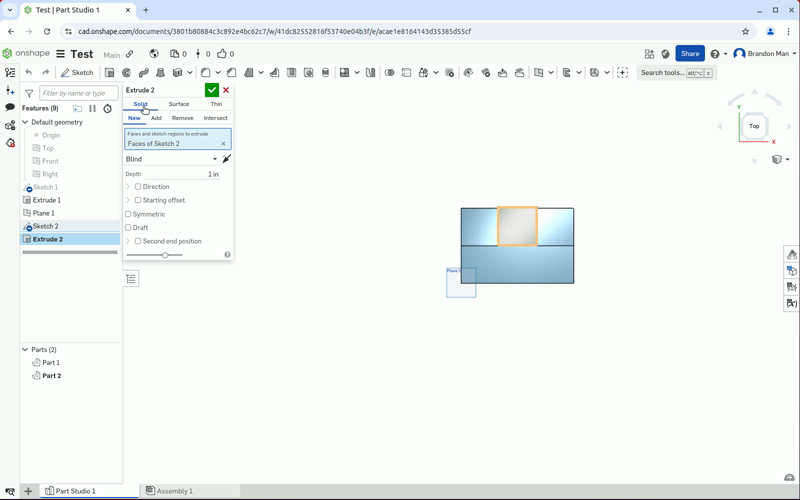
click(143, 106)
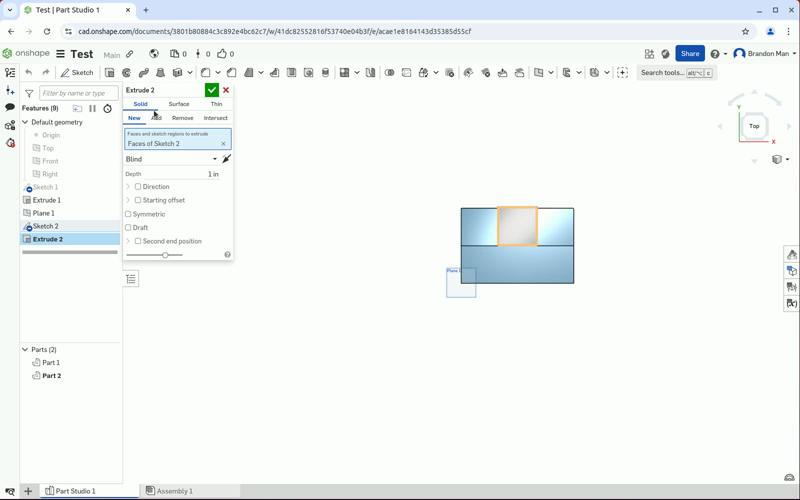
mouse_move(186, 120)
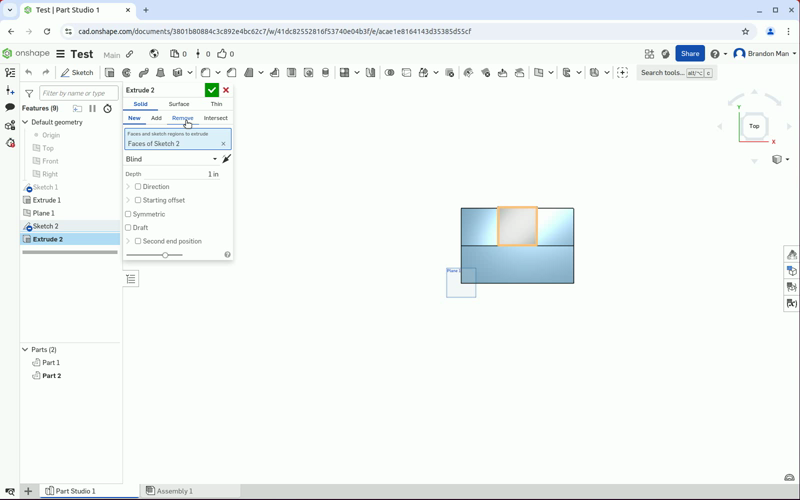
click(186, 120)
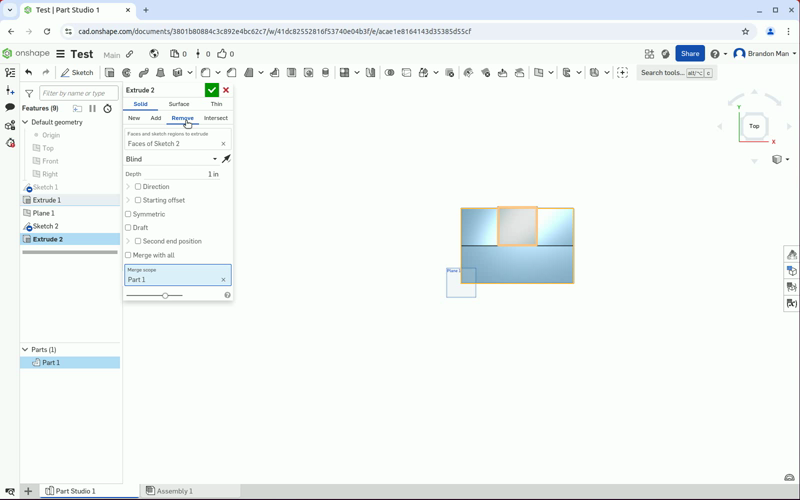
key(tab, 4)
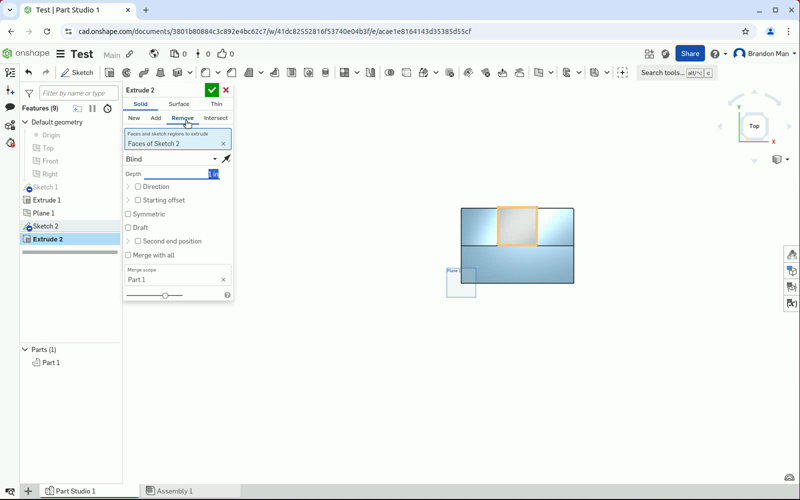
text(3.851)
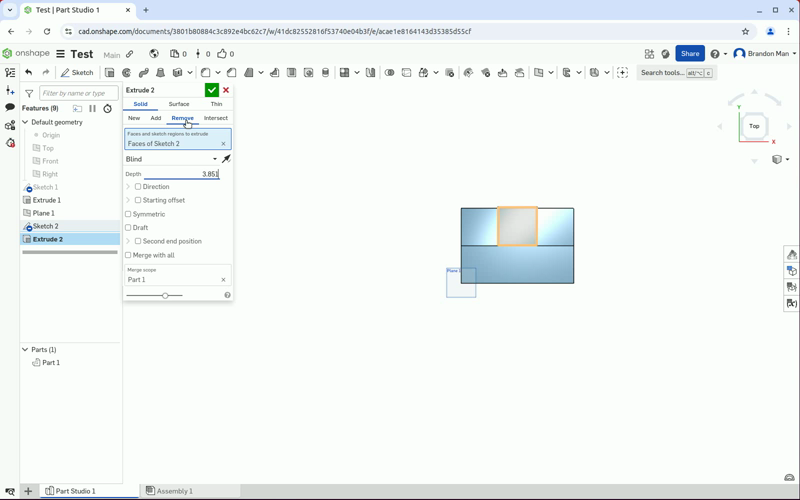
key(tab, 6)
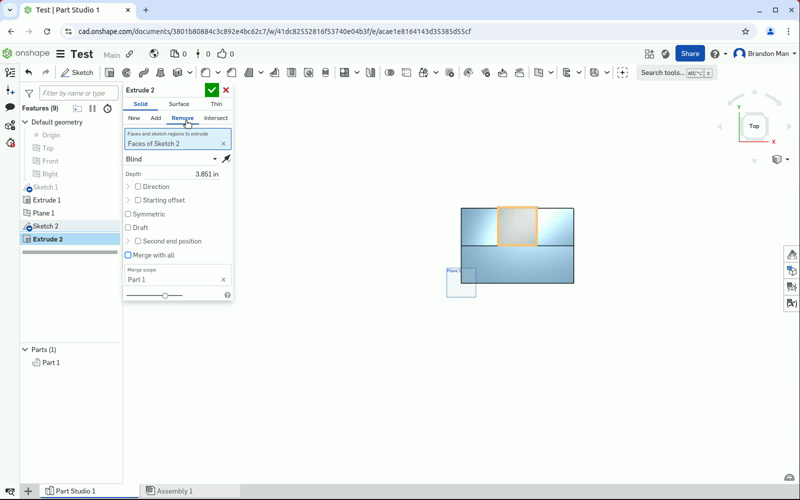
key(space)
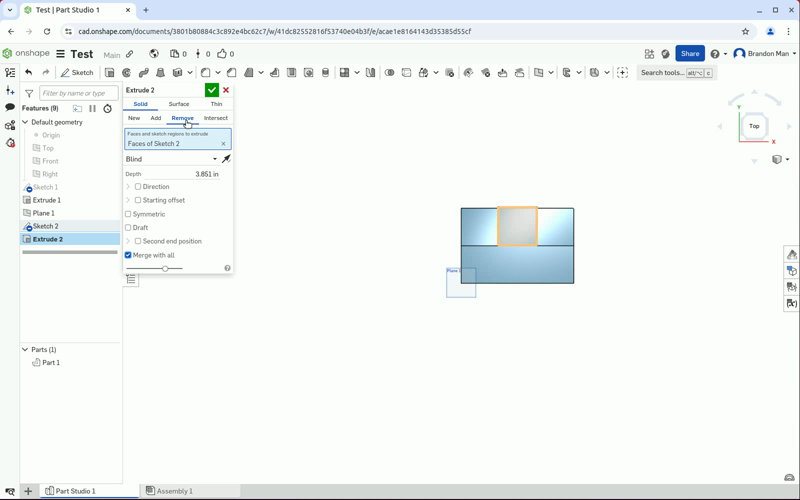
key(enter)
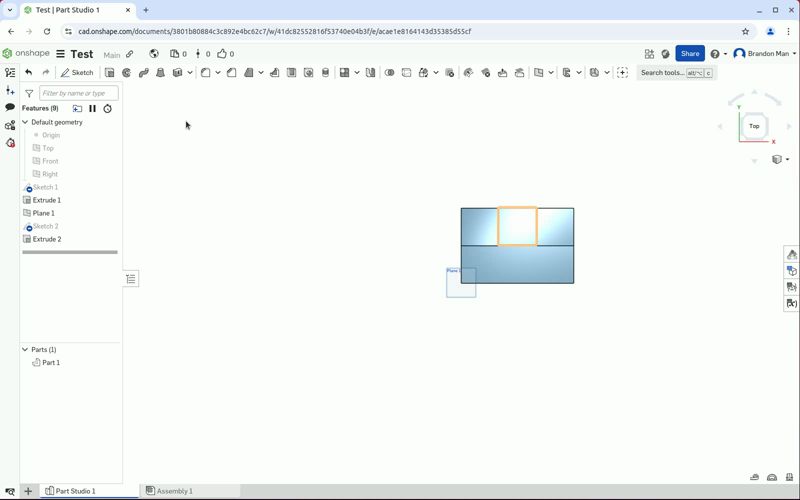
key(shift+h)
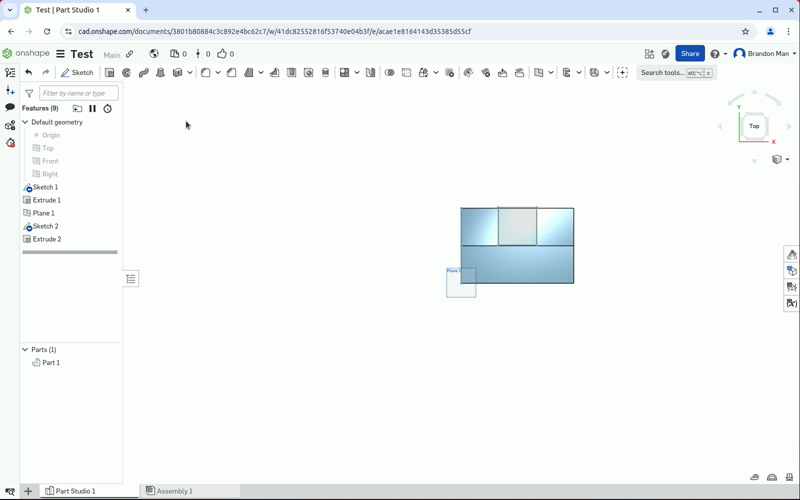
key(shift+h)
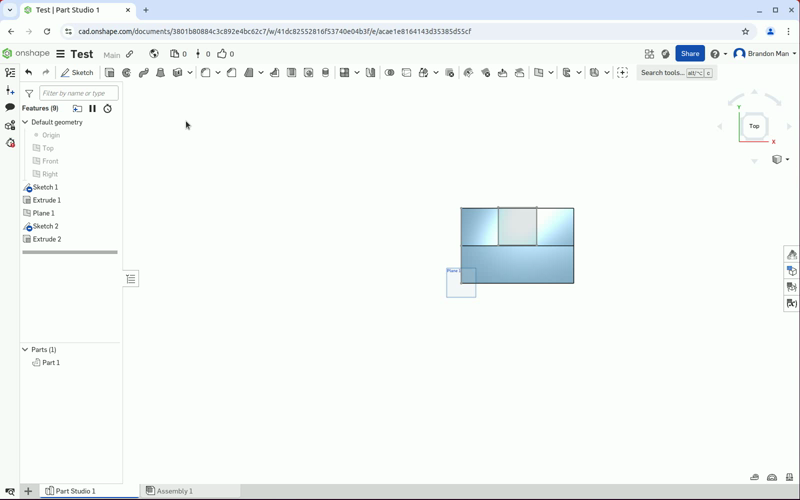
key(shift+7)
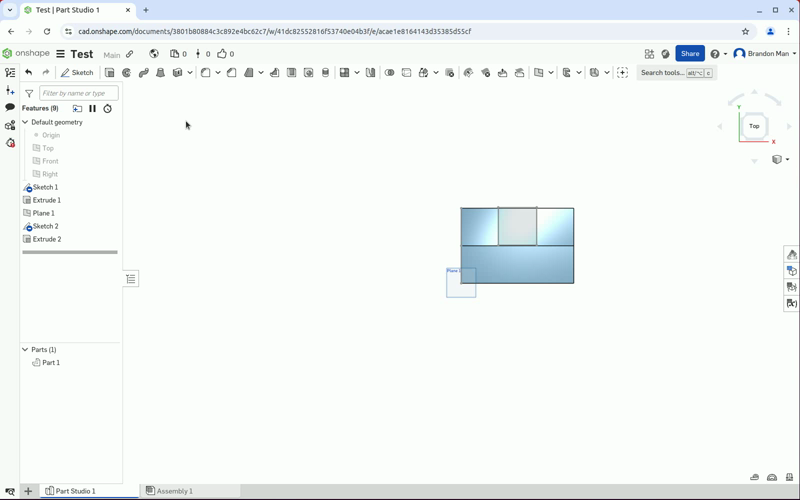
key(up, 3)
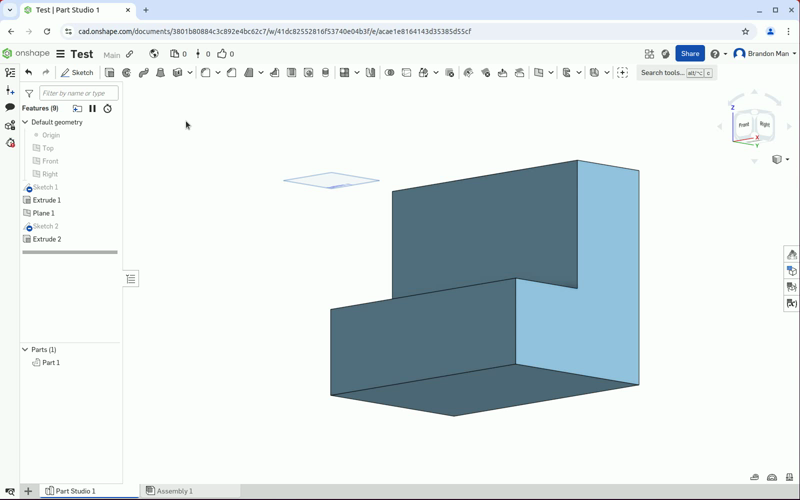
key(left, 3)
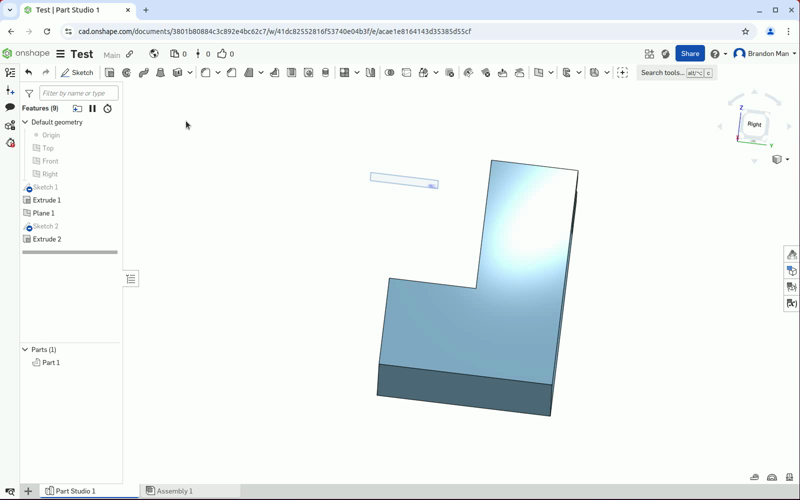
key(right, 3)
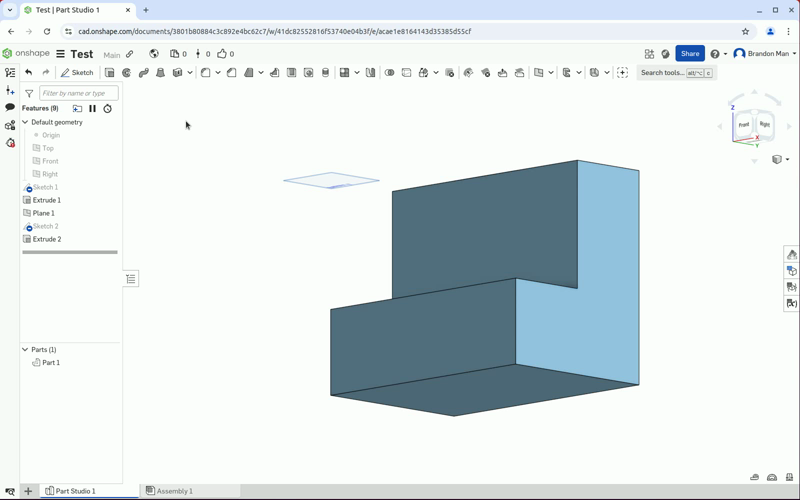
key(down, 3)
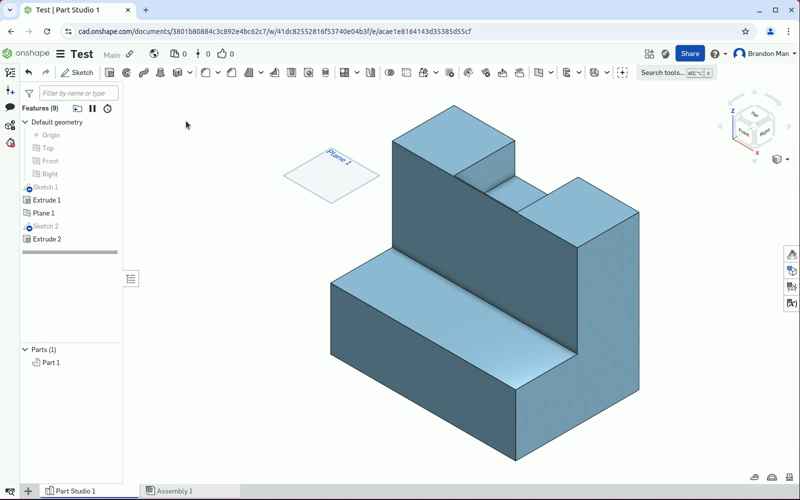
mouse_move(73, 189)
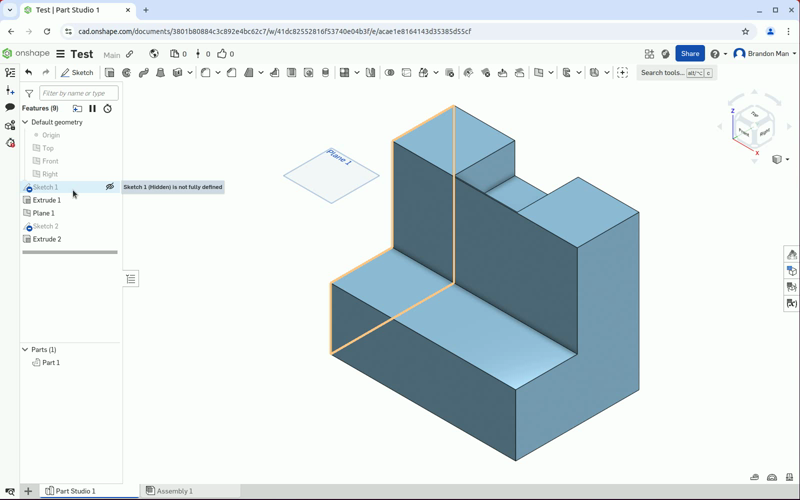
click(73, 189)